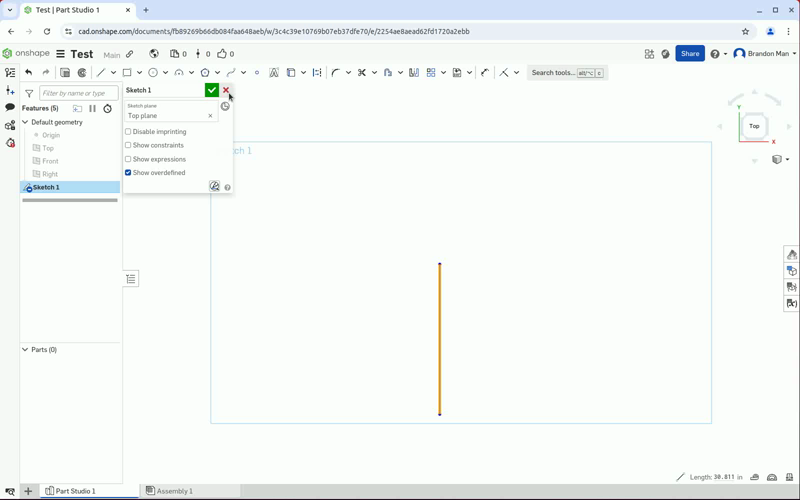
key(shift+h)
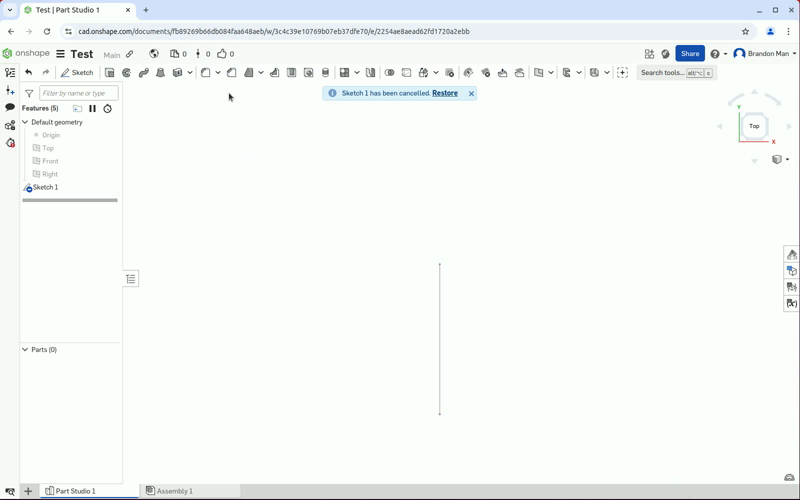
key(shift+s)
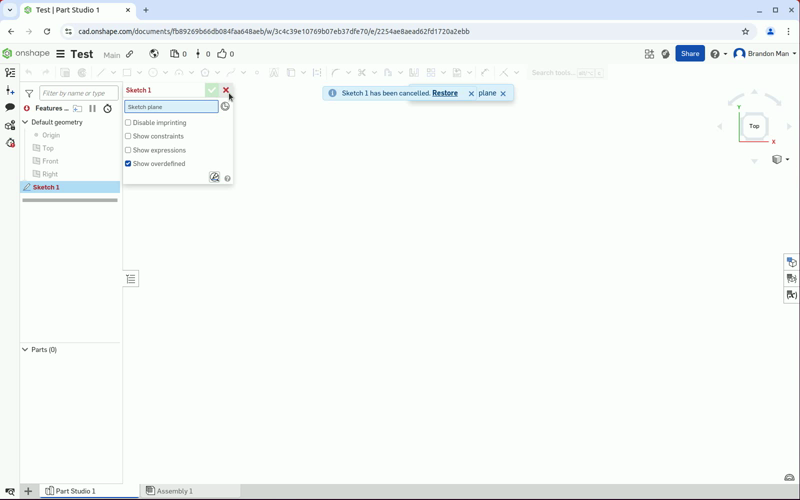
mouse_move(73, 150)
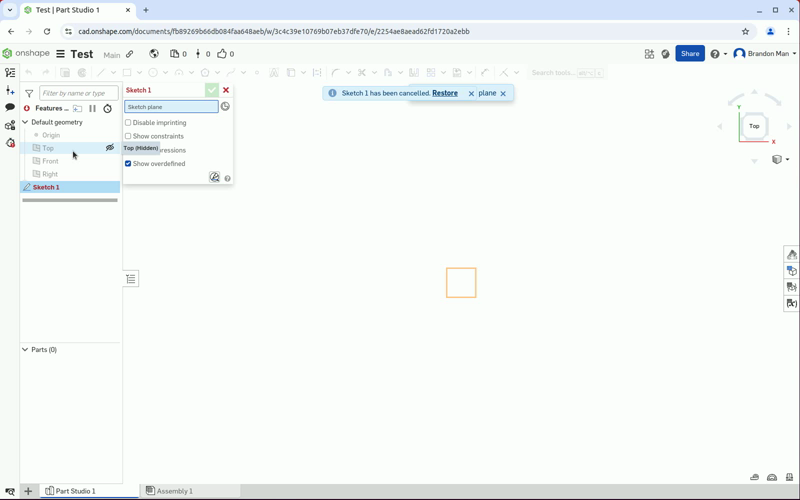
click(73, 150)
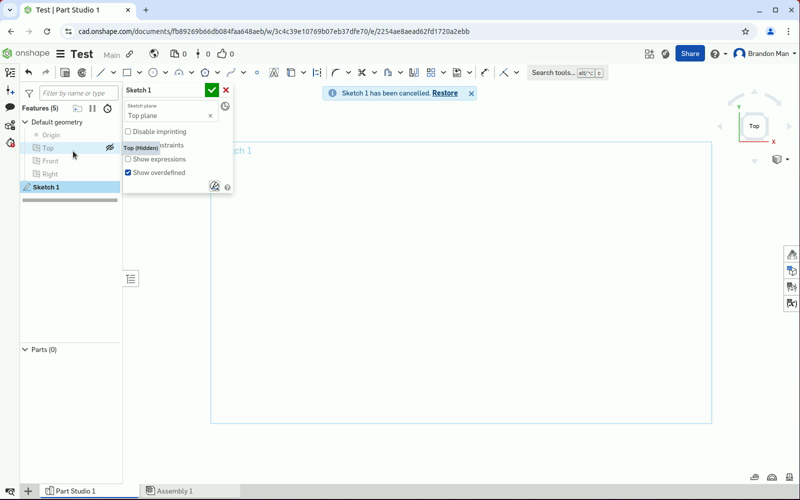
mouse_move(73, 352)
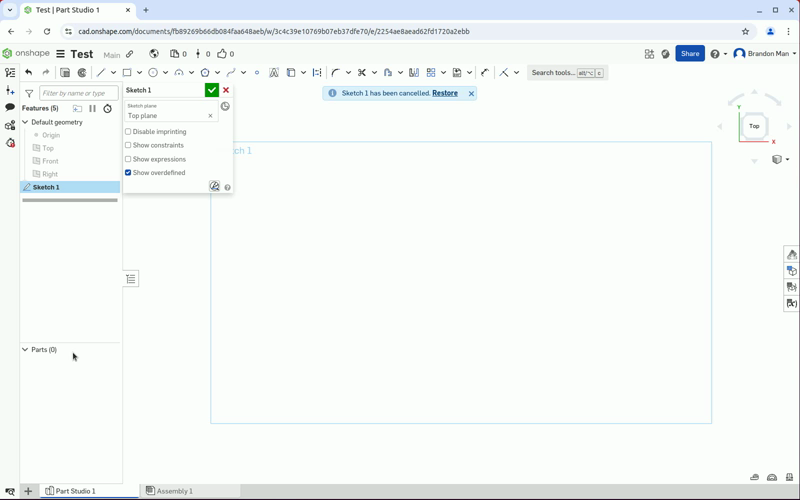
key(y)
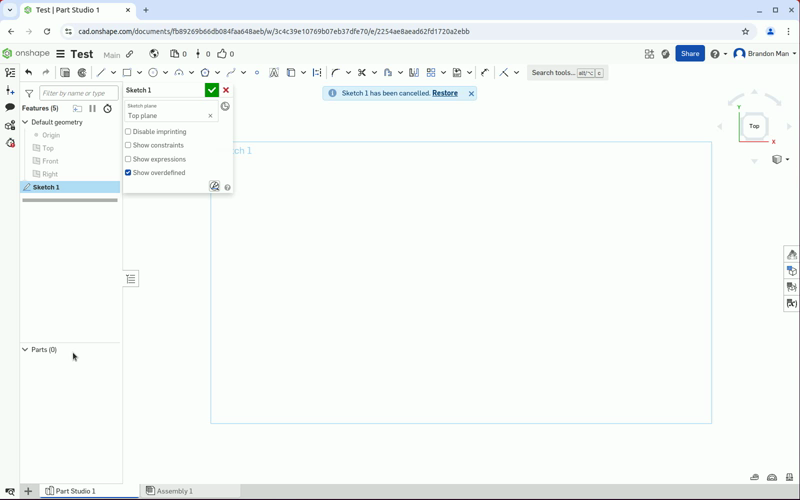
key(c)
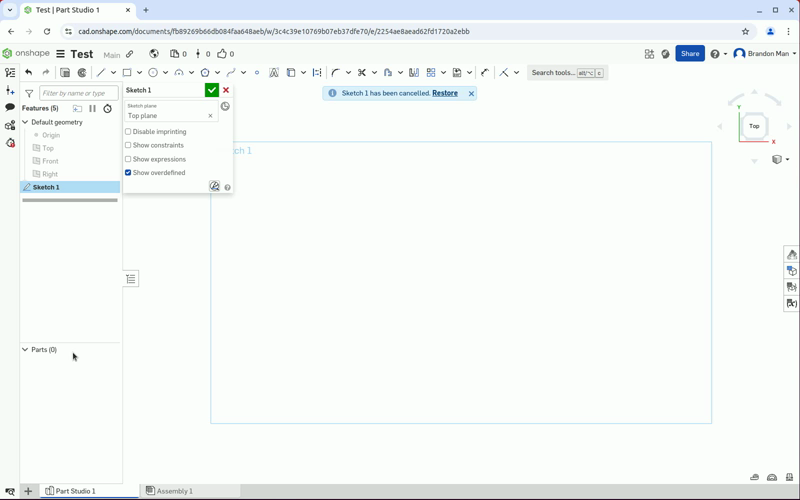
key_down(shift)
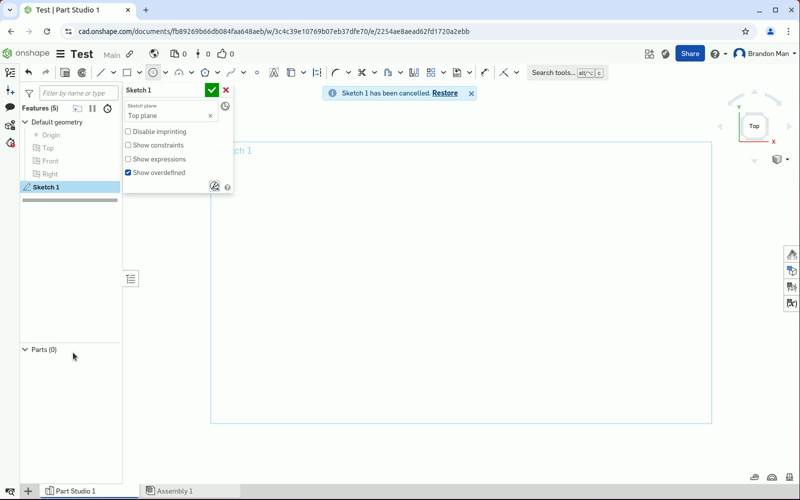
mouse_move(461, 282)
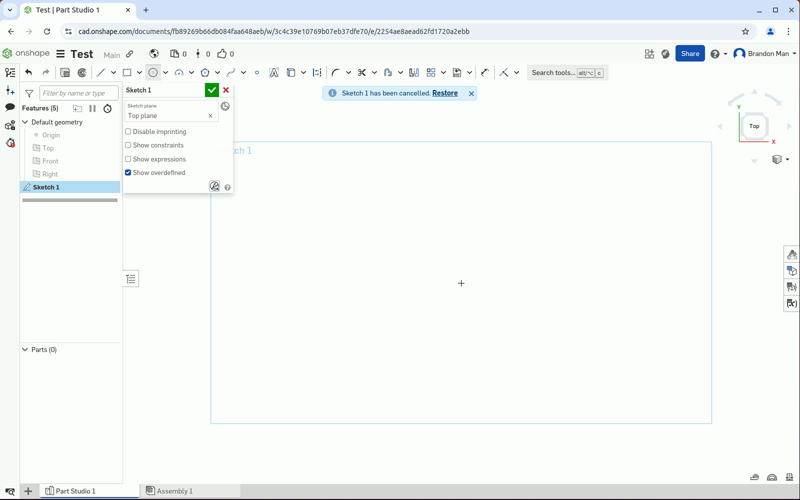
click(461, 282)
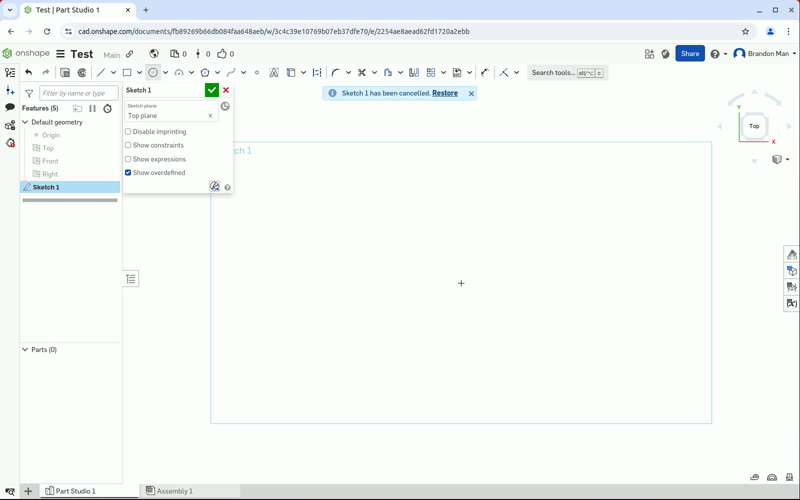
key_up(shift)
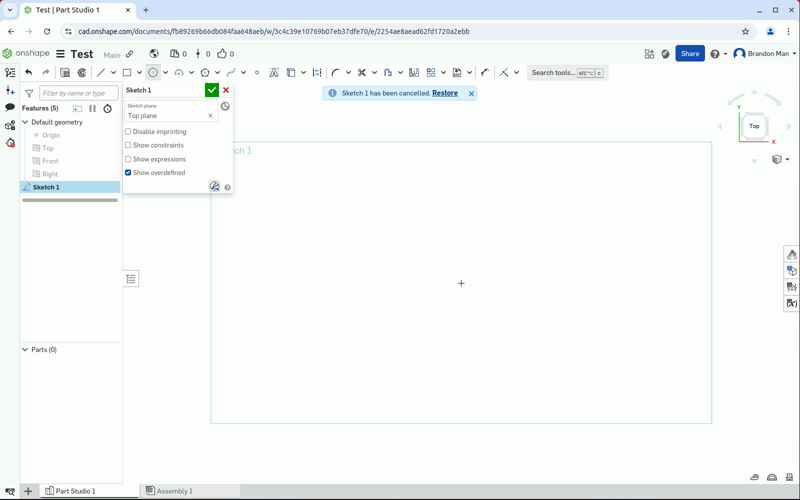
mouse_move(467, 282)
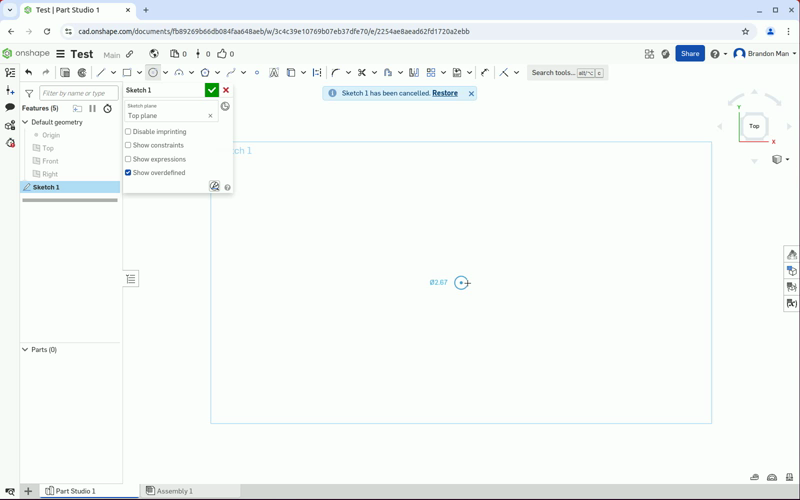
click(467, 282)
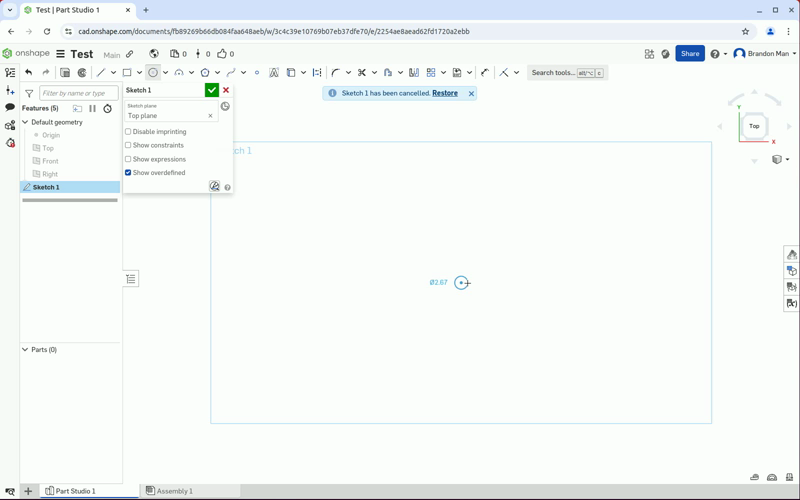
key(esc)
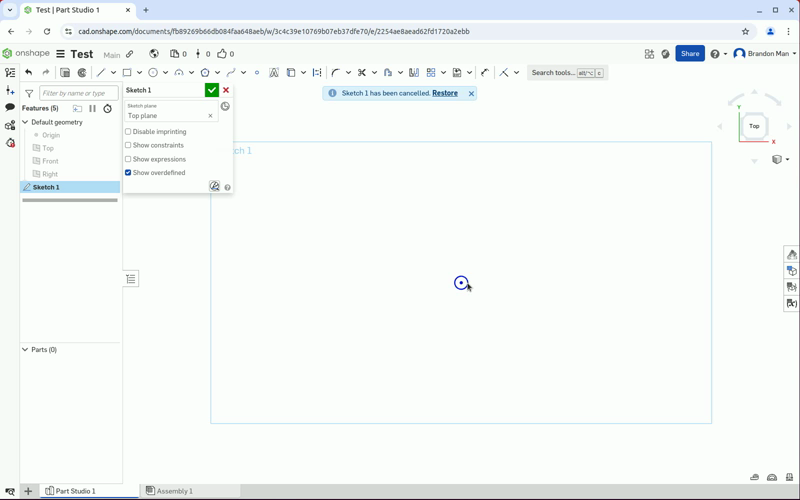
mouse_move(459, 284)
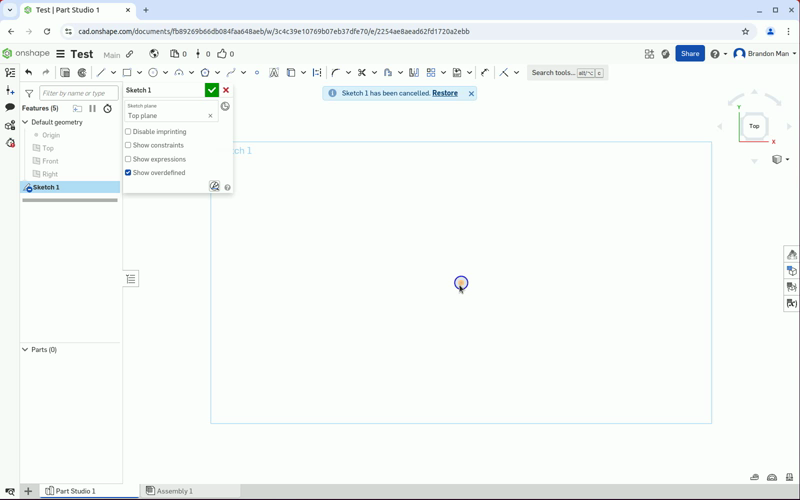
scroll(6)
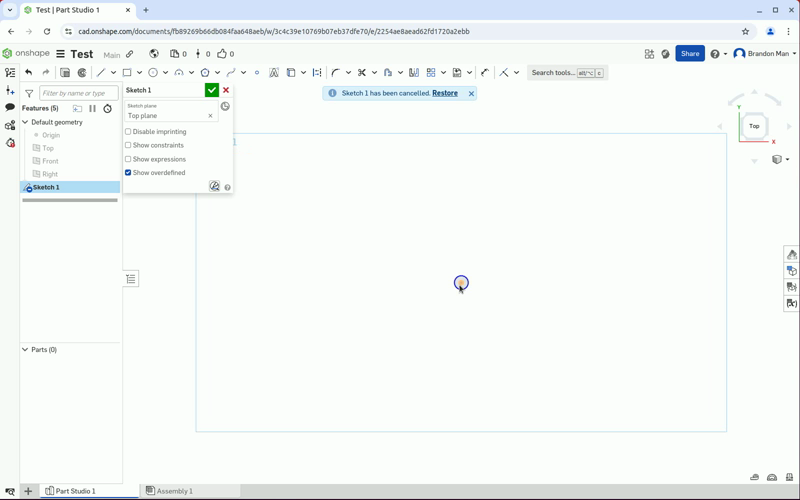
scroll(6)
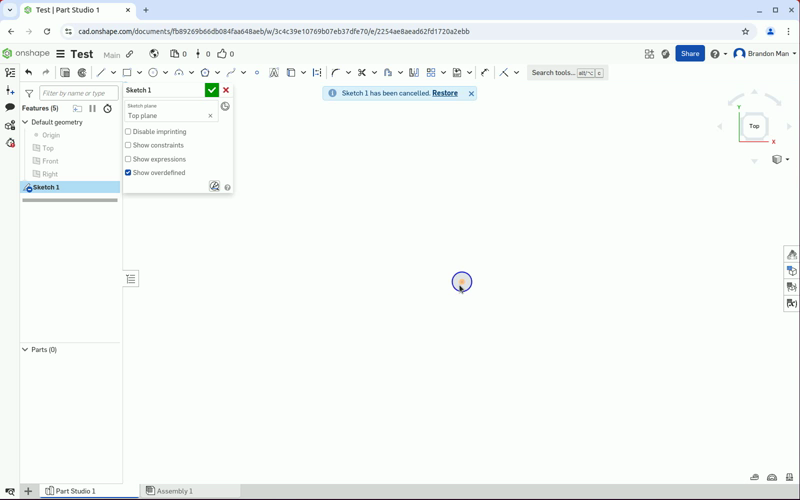
scroll(6)
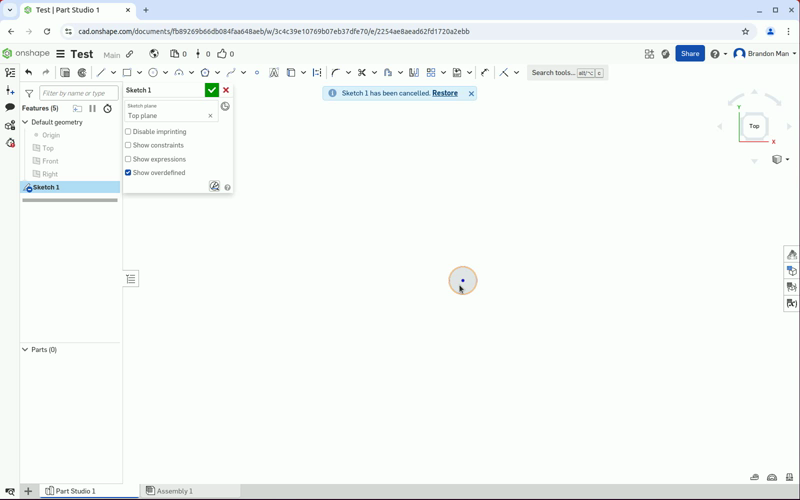
scroll(6)
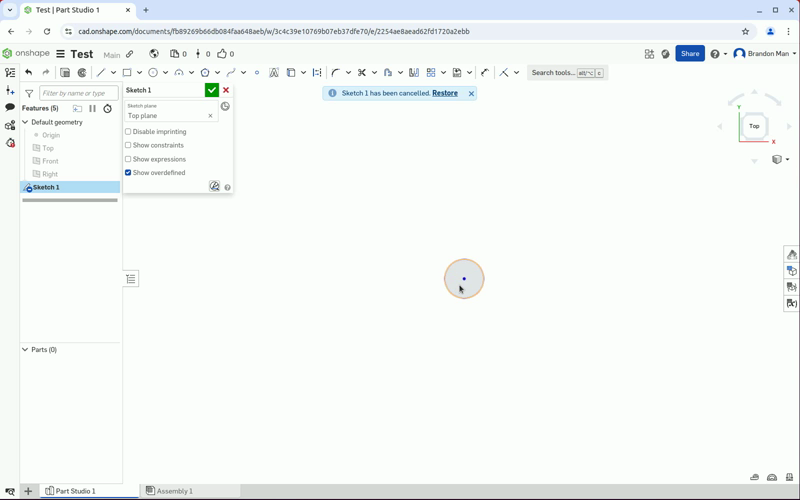
scroll(6)
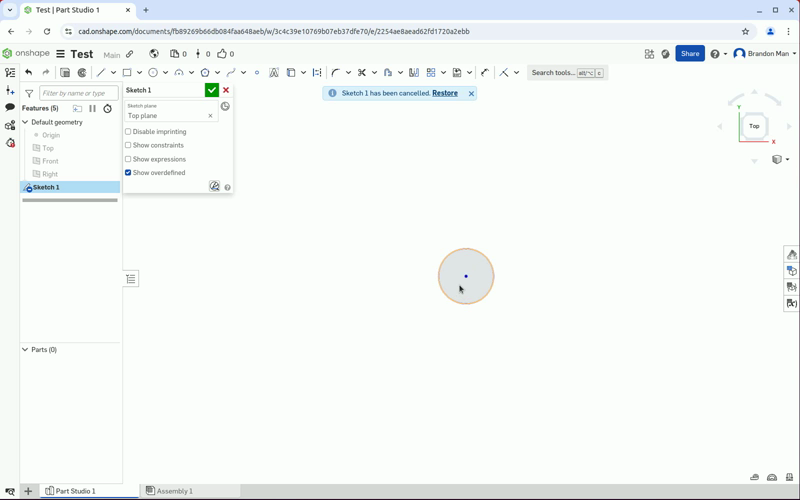
scroll(6)
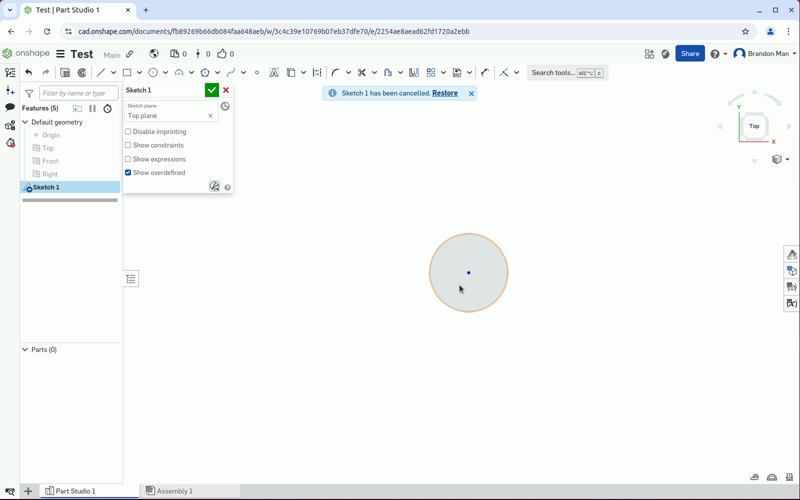
scroll(6)
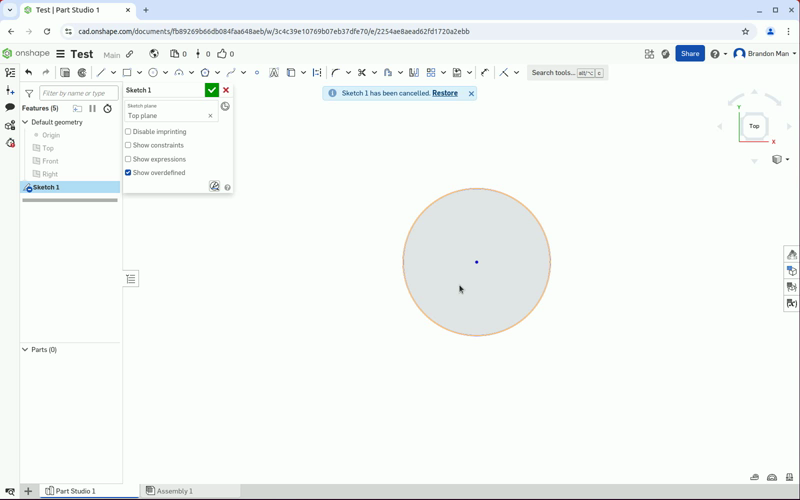
click(459, 284)
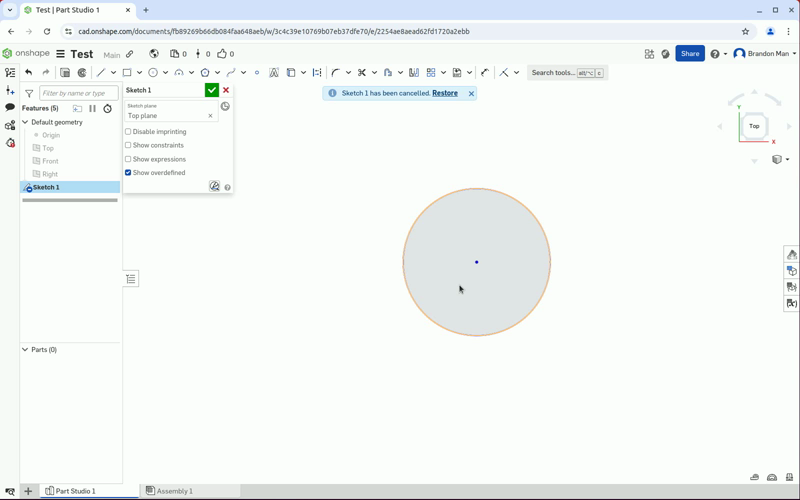
scroll(-6)
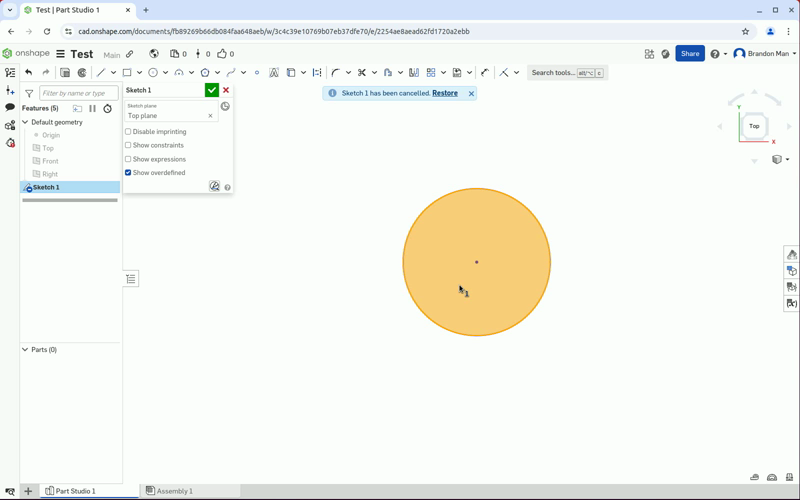
scroll(-6)
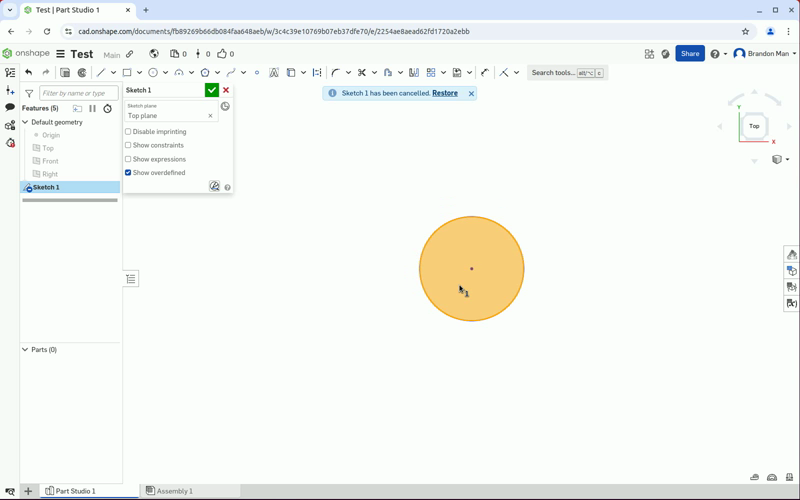
scroll(-6)
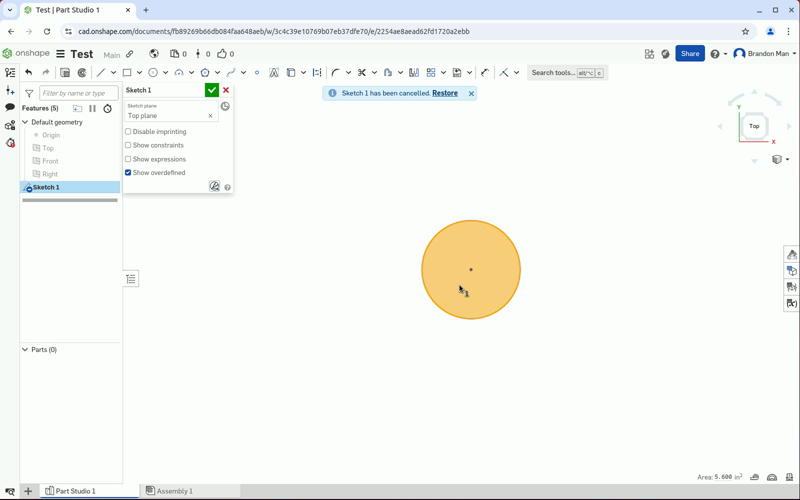
scroll(-6)
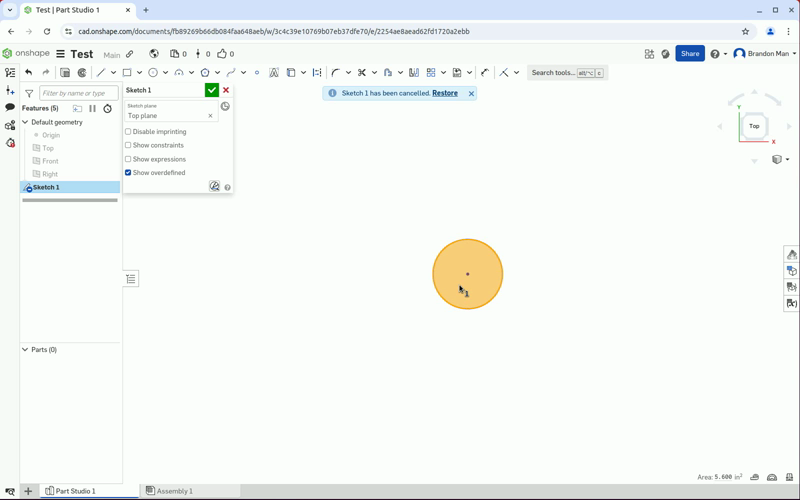
scroll(-6)
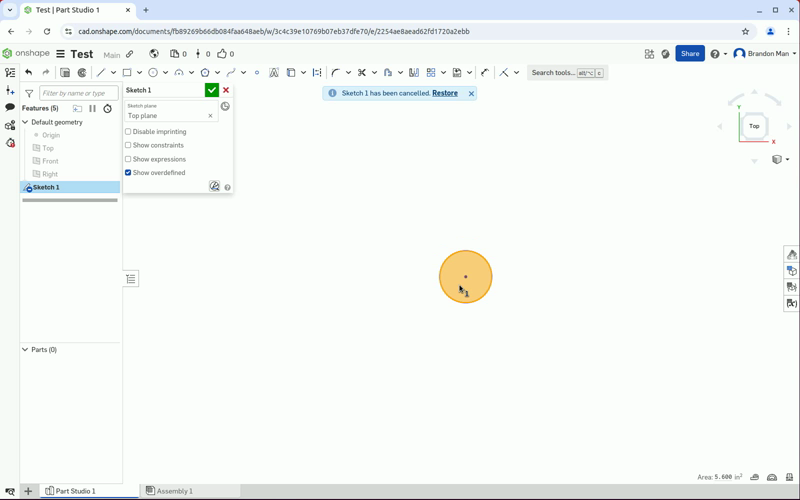
scroll(-6)
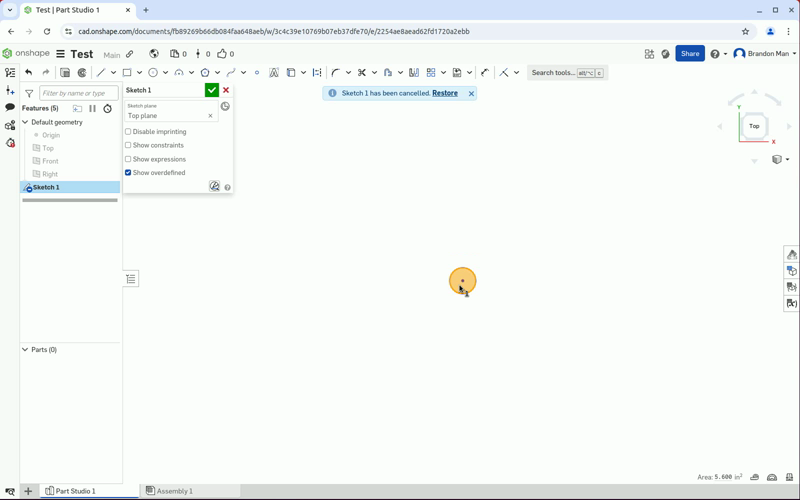
scroll(-6)
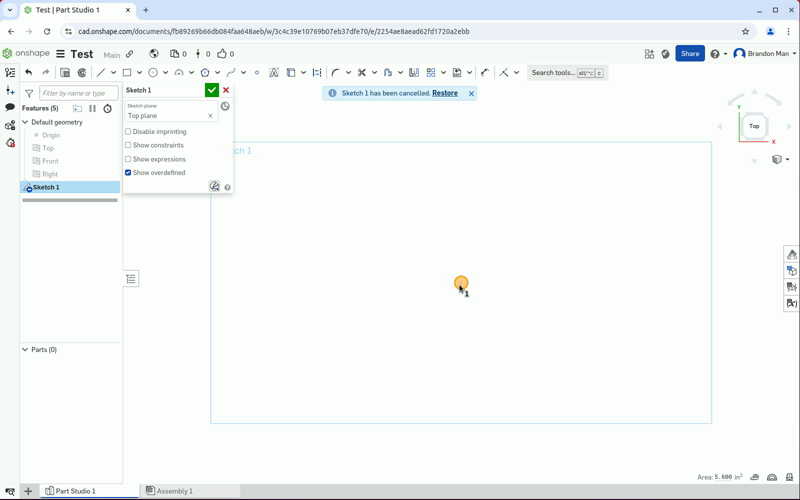
mouse_move(73, 352)
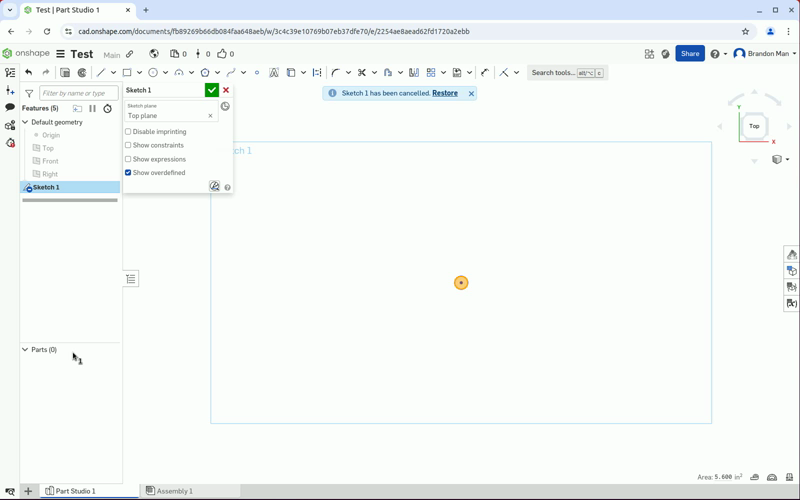
key(shift+y)
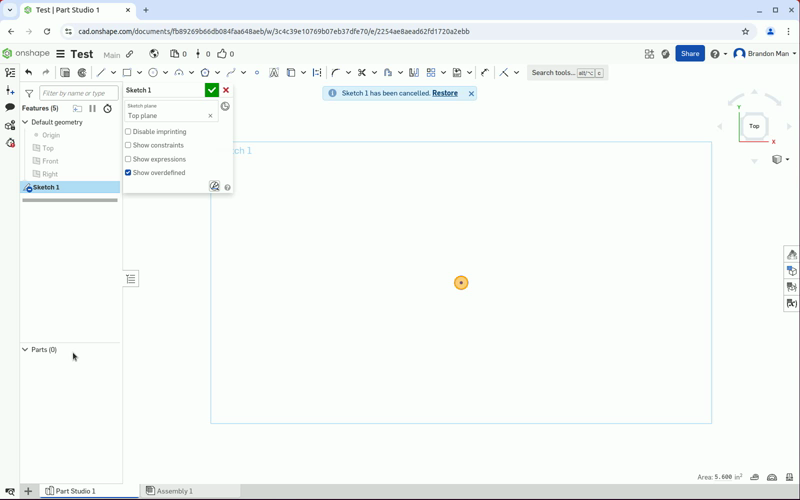
key(shift+e)
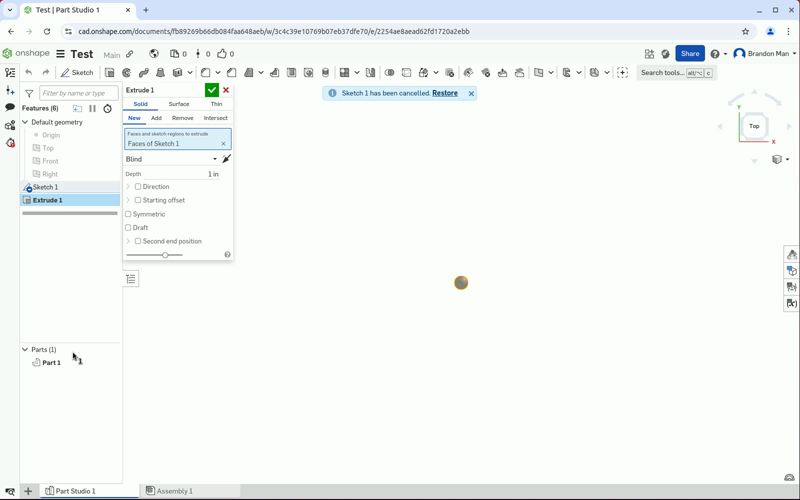
mouse_move(143, 106)
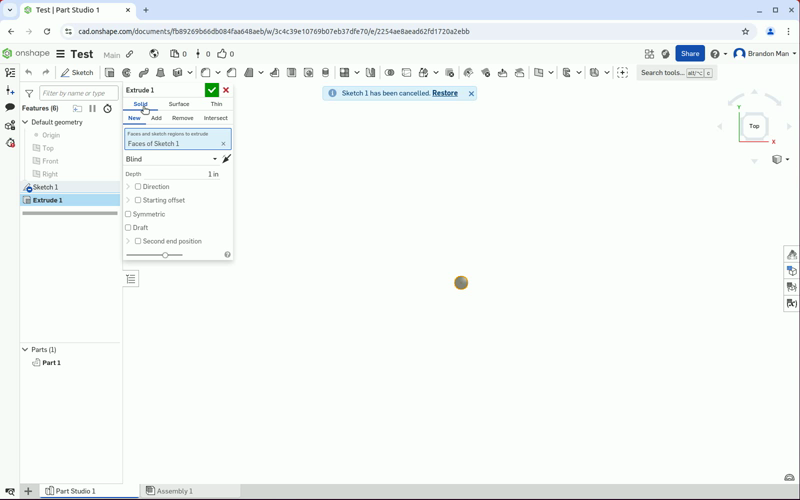
click(143, 106)
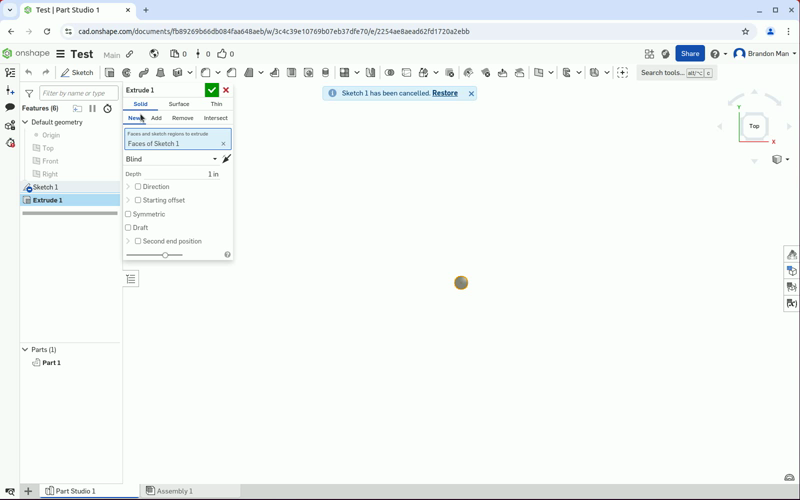
mouse_move(137, 120)
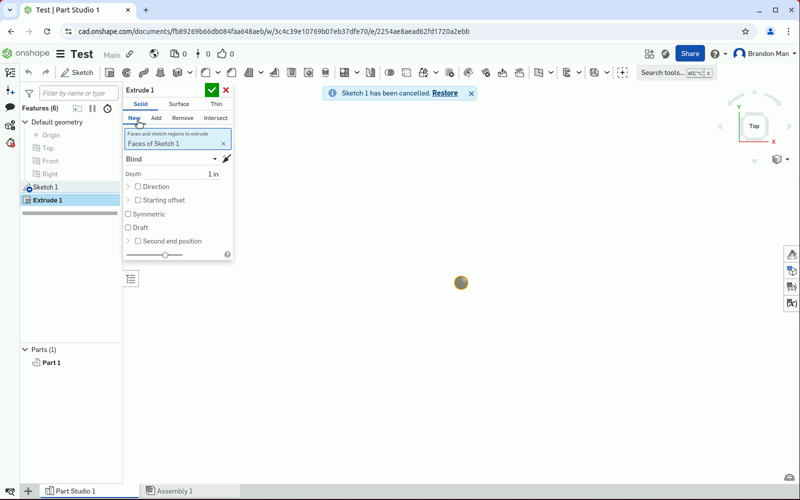
click(137, 120)
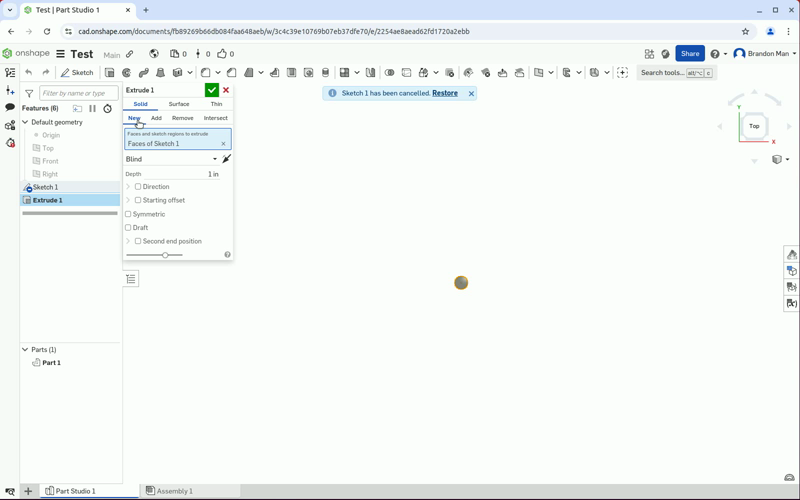
key(tab, 4)
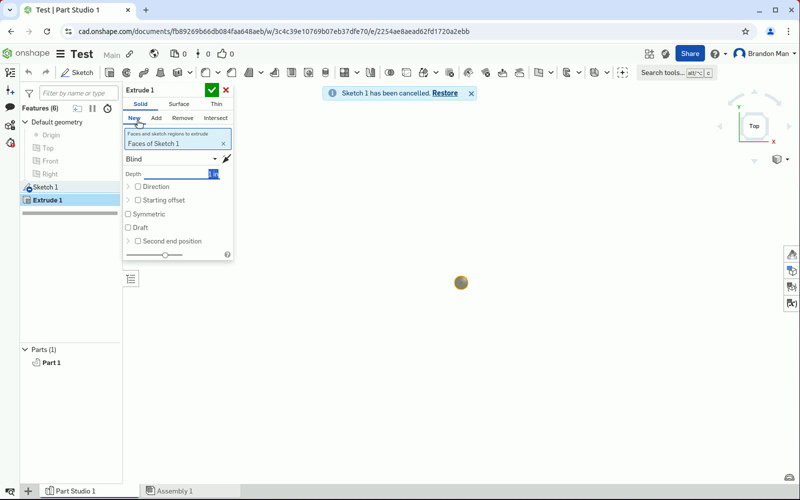
text(23.108)
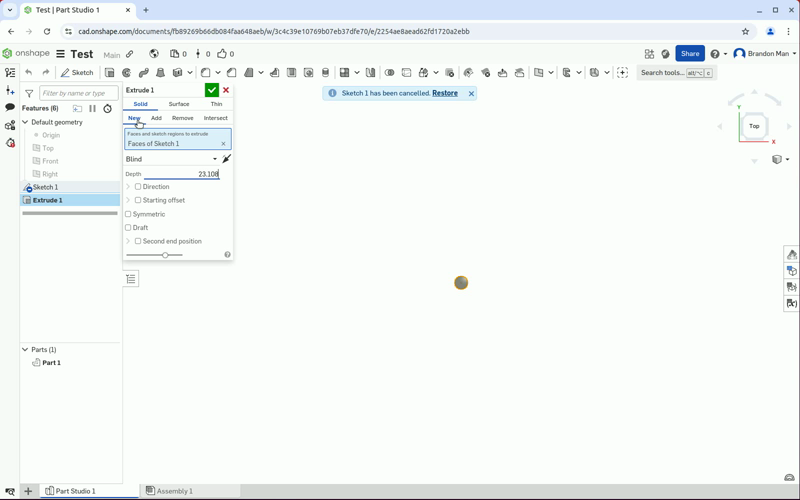
key(enter)
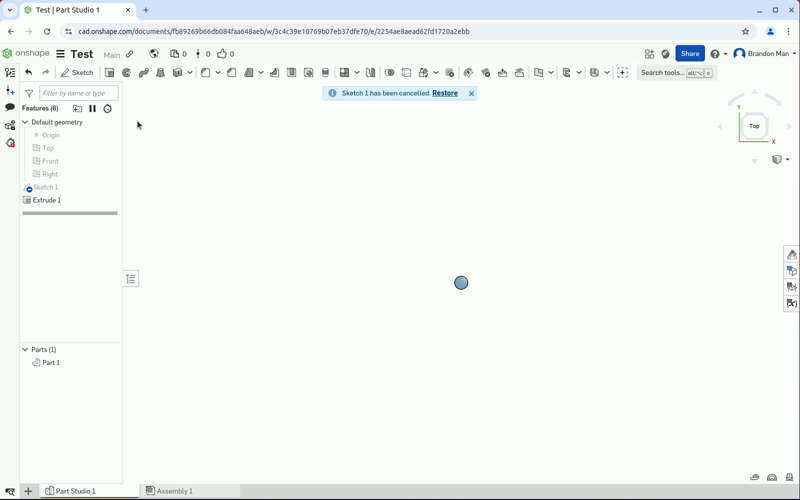
key(shift+h)
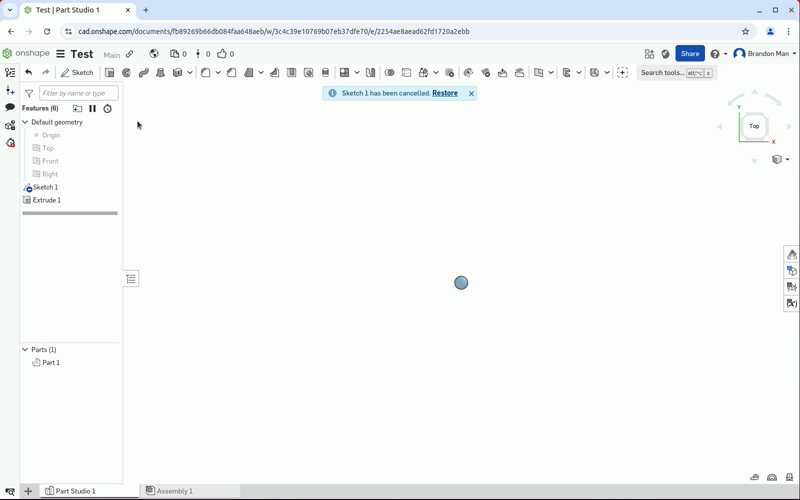
key(shift+h)
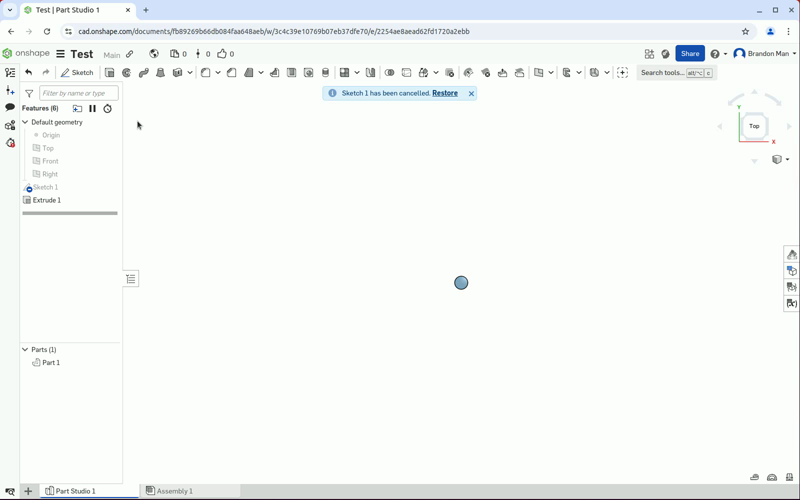
mouse_move(73, 189)
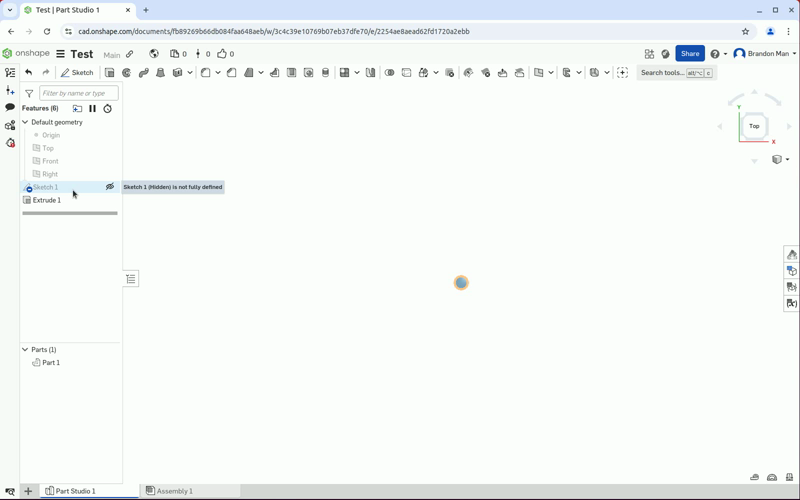
click(73, 189)
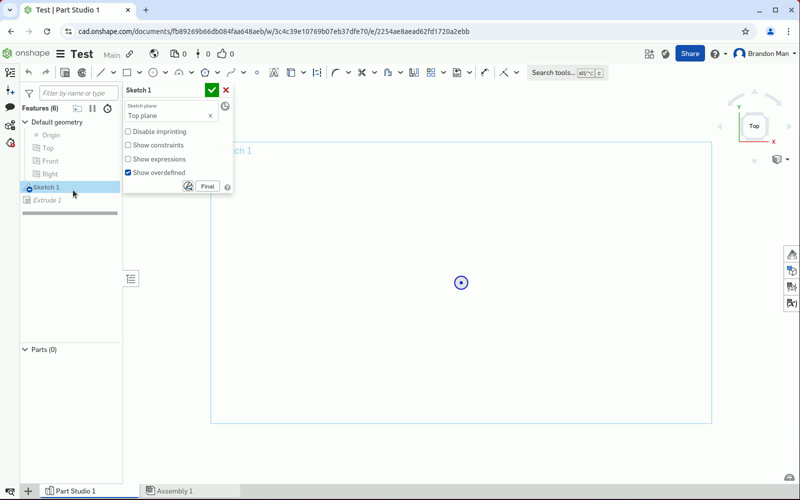
mouse_move(229, 92)
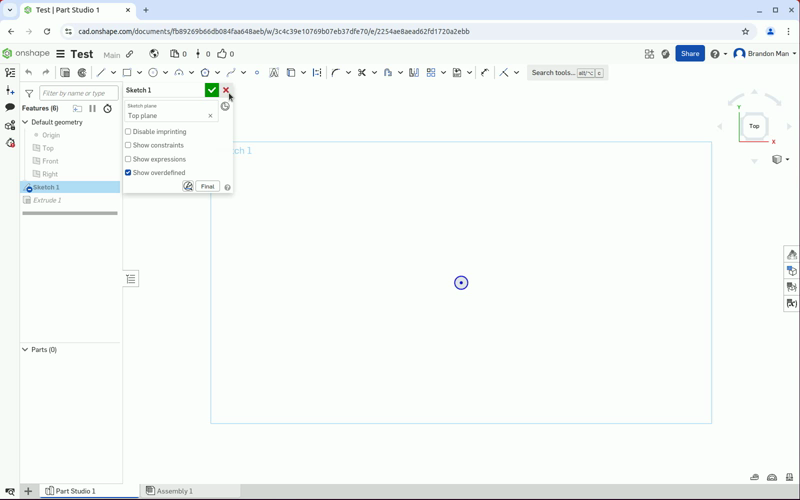
click(229, 92)
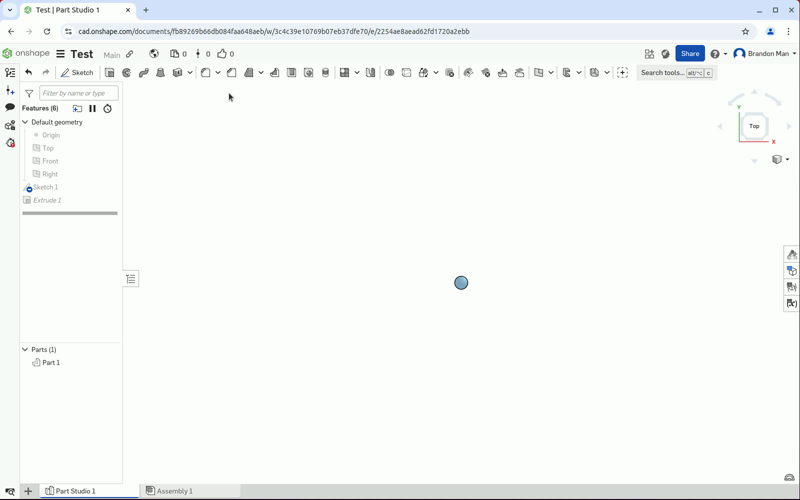
mouse_move(73, 352)
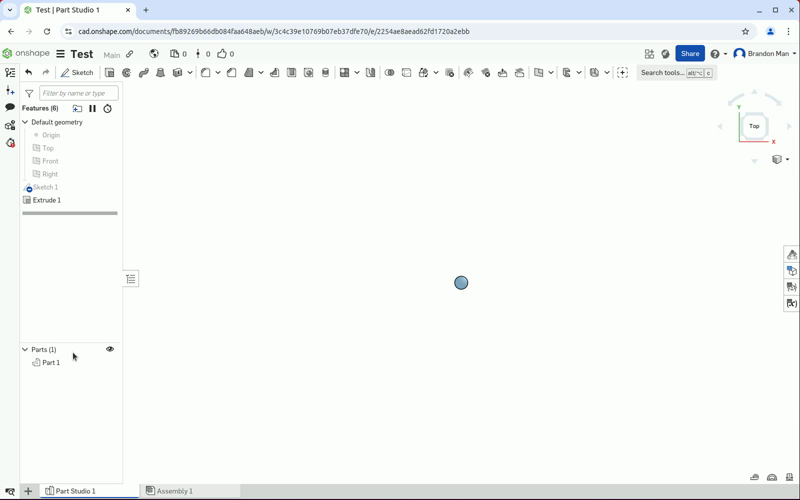
key(y)
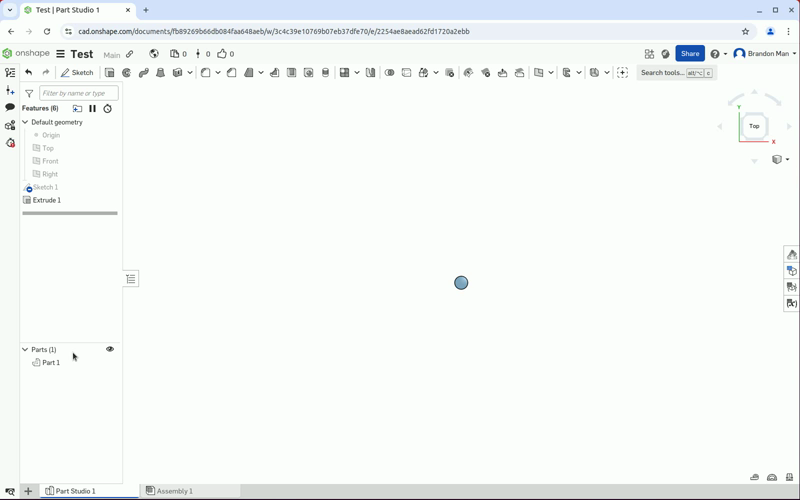
key(shift+p)
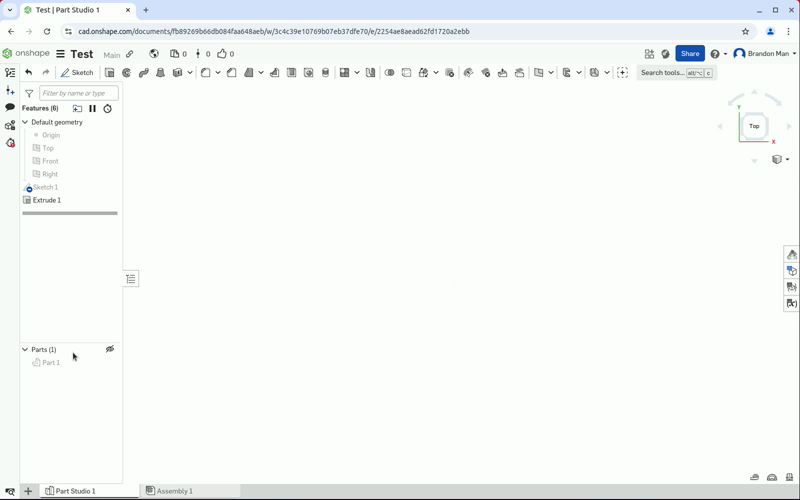
key(space)
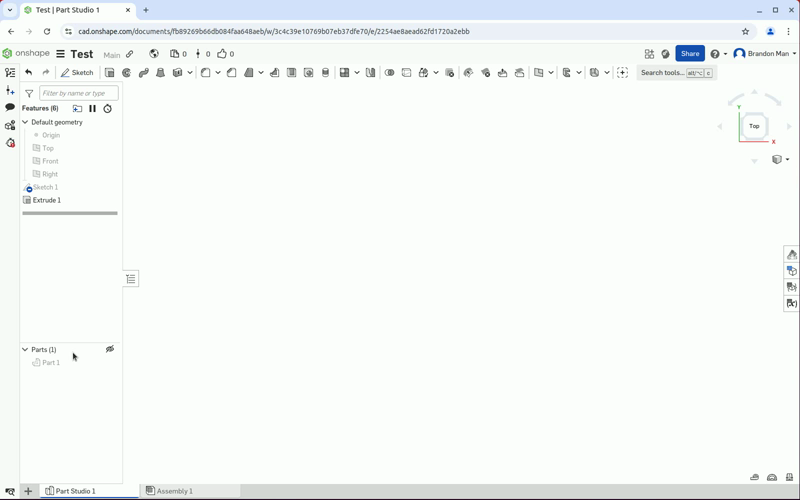
key_down(shift)
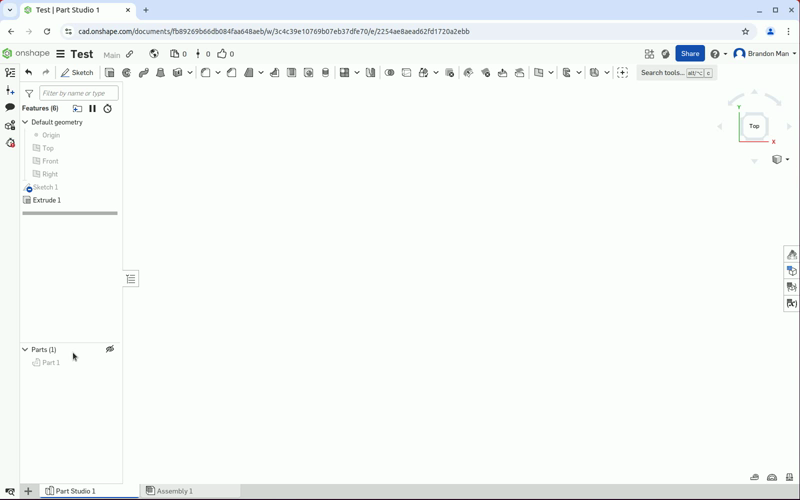
key(up)
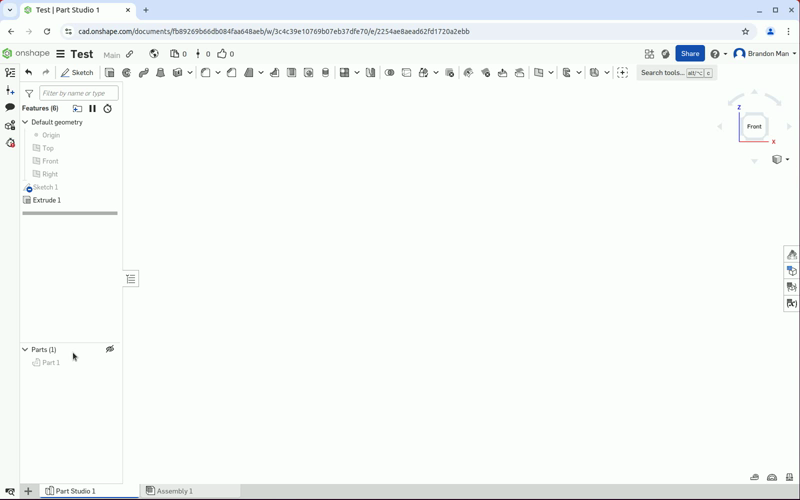
key_up(shift)
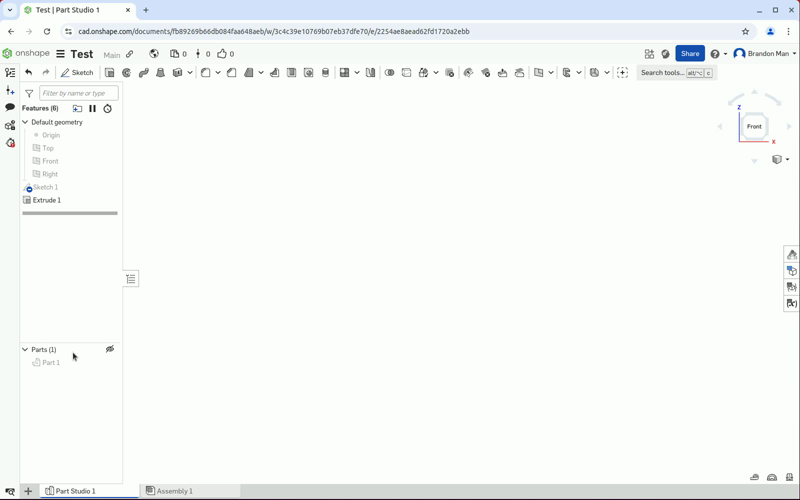
key(space)
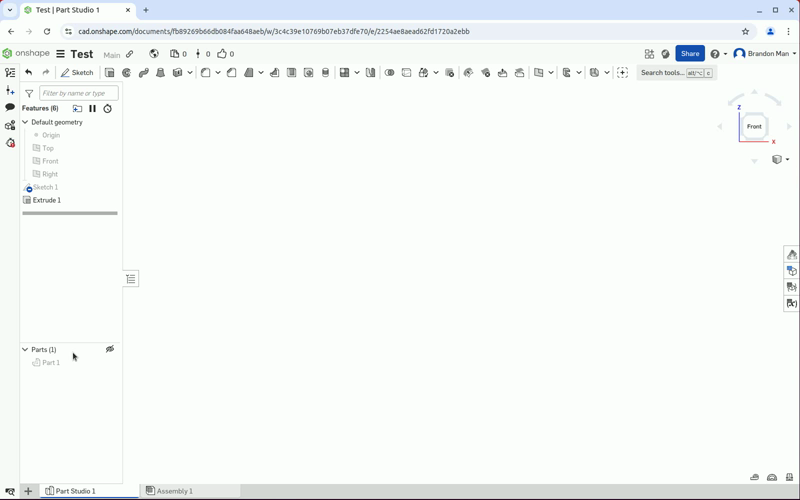
key_down(shift)
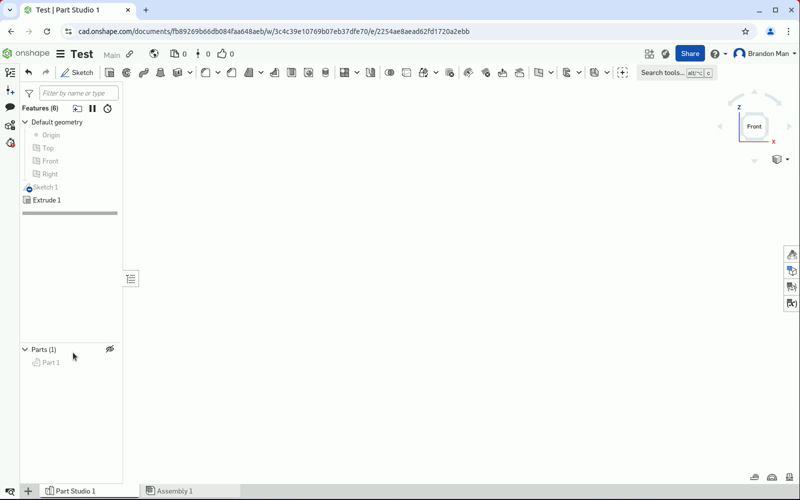
key(left)
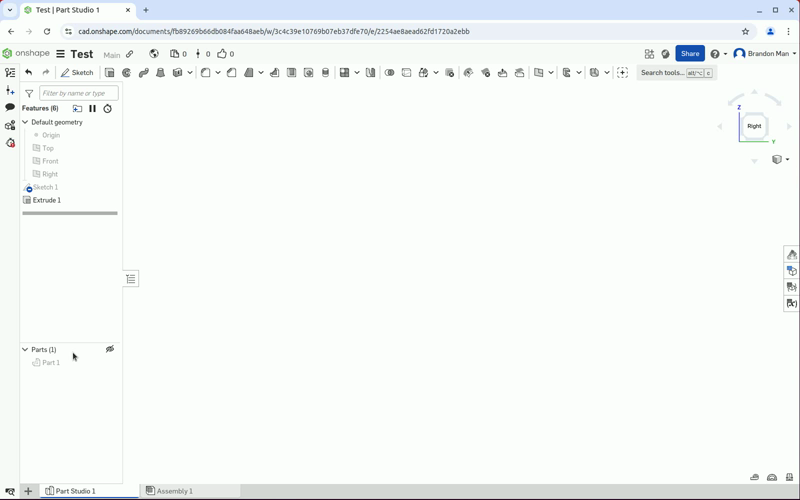
key_up(shift)
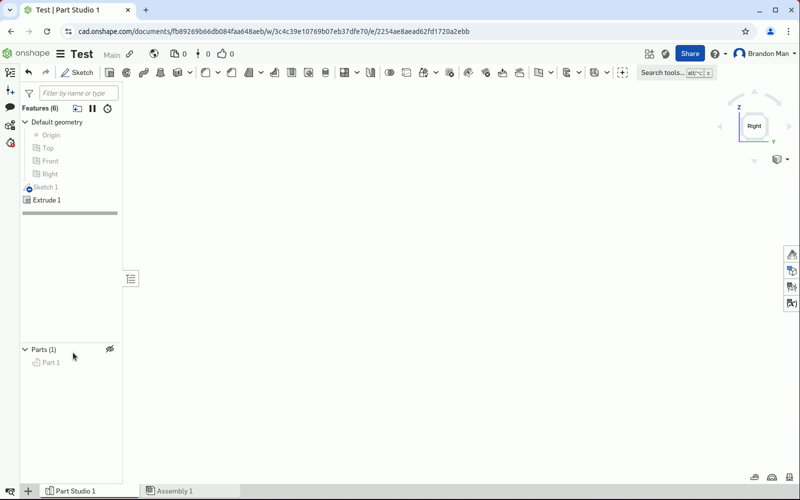
mouse_move(73, 352)
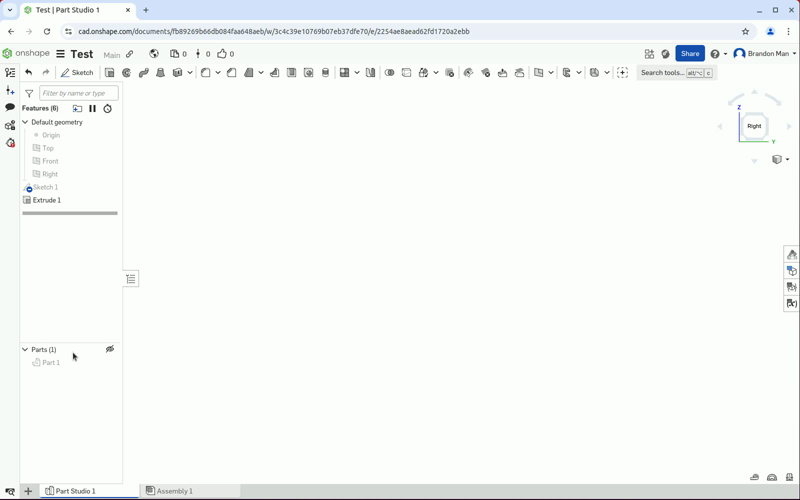
key(shift+y)
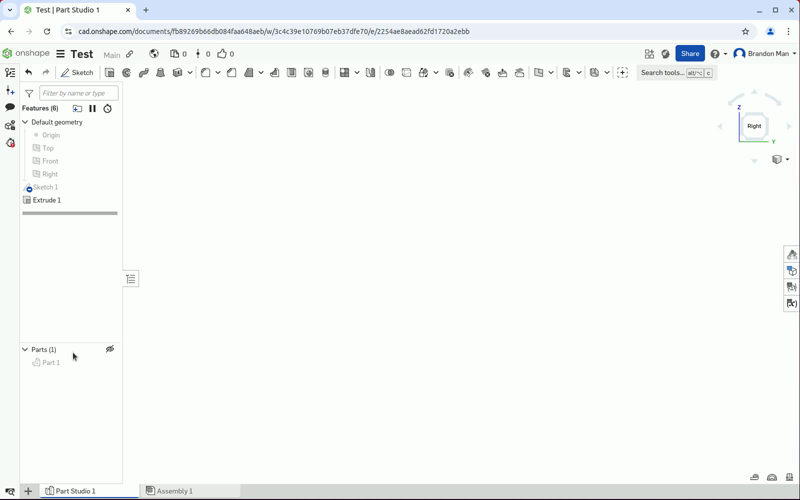
key(shift+s)
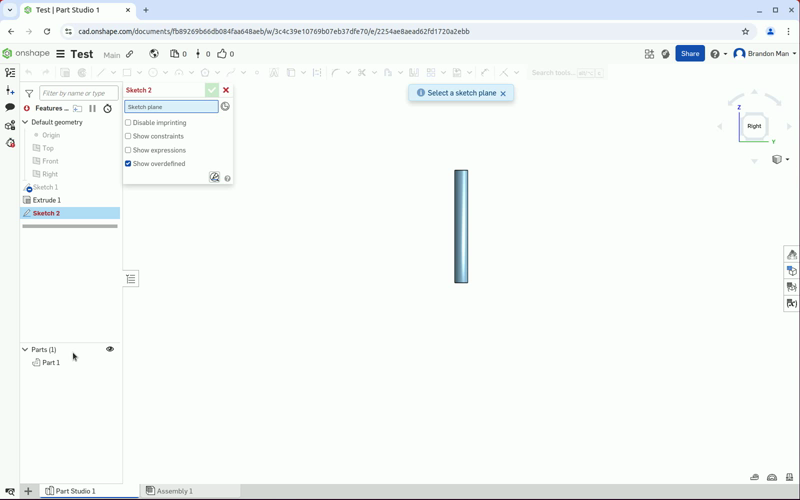
mouse_move(73, 176)
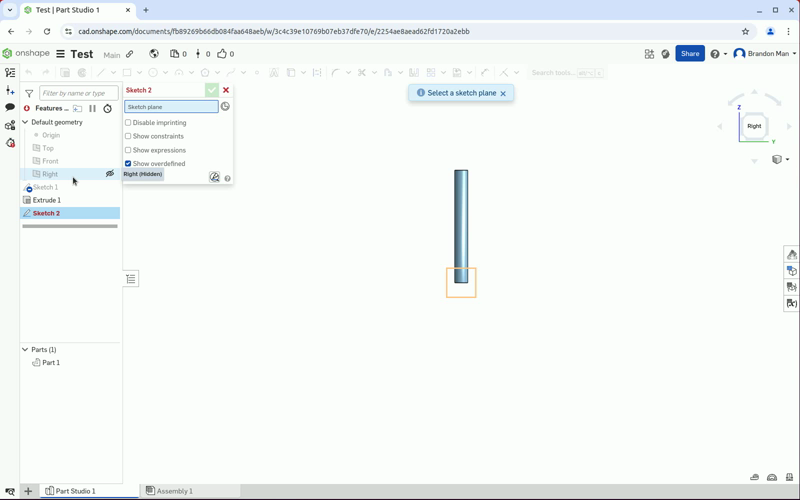
click(73, 176)
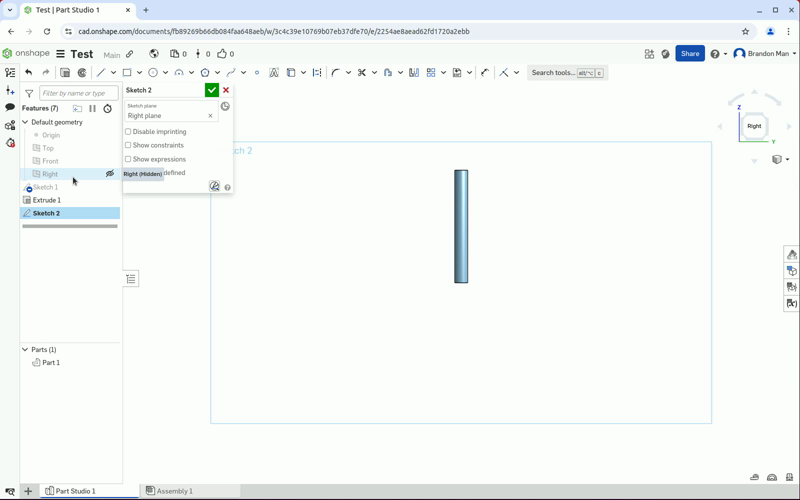
mouse_move(73, 352)
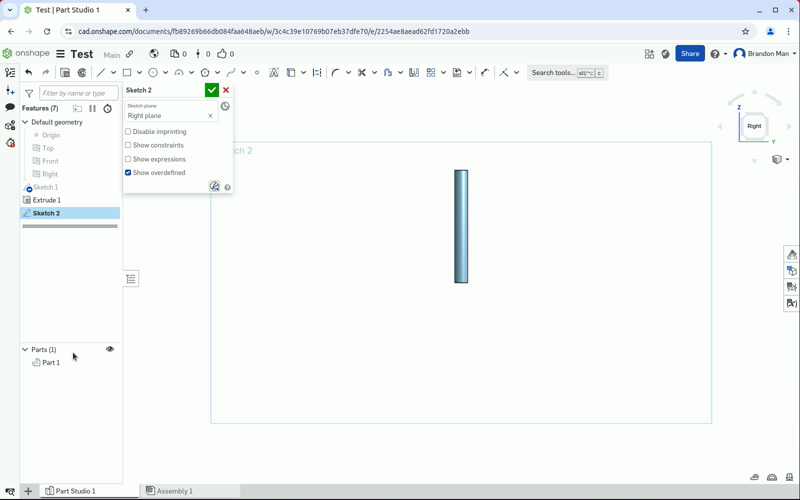
key(y)
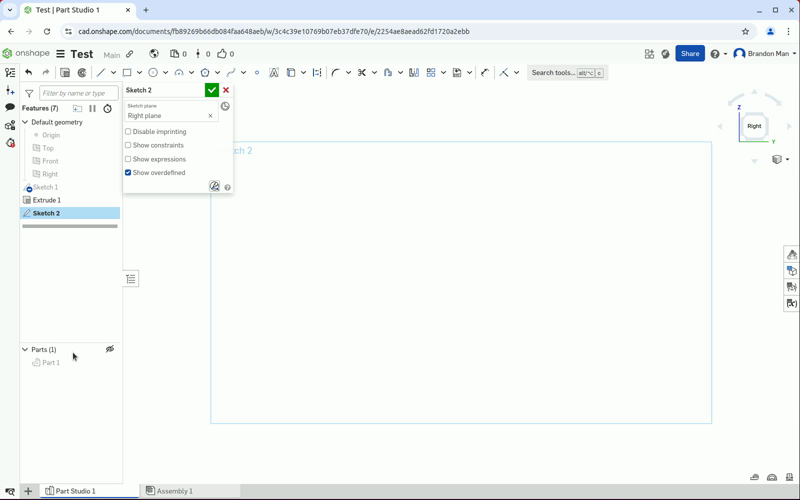
key(c)
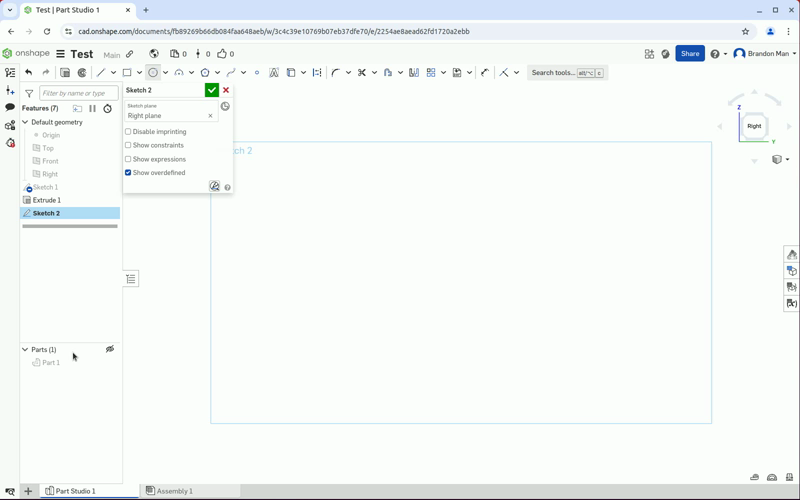
key_down(shift)
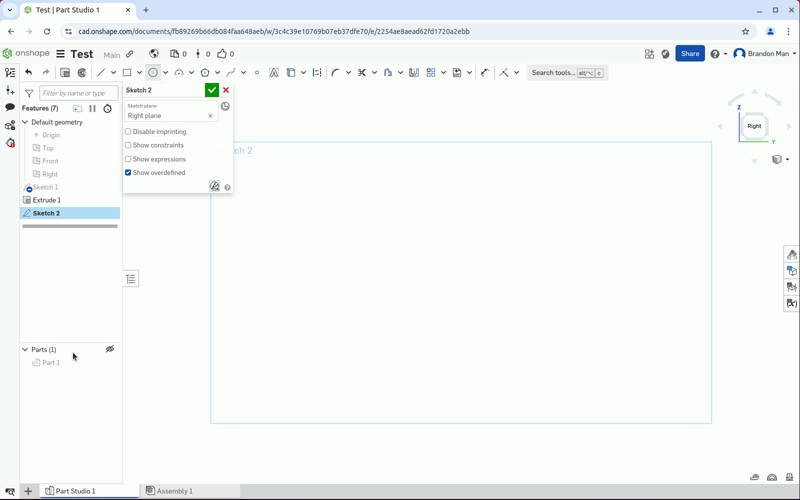
mouse_move(461, 182)
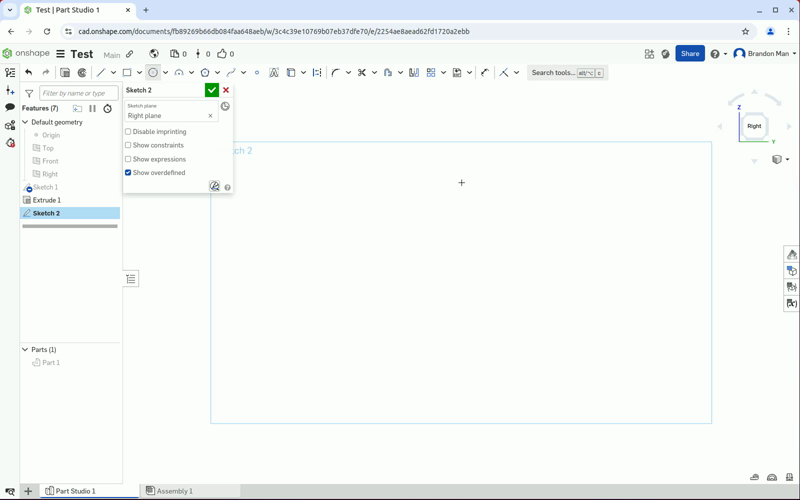
click(461, 182)
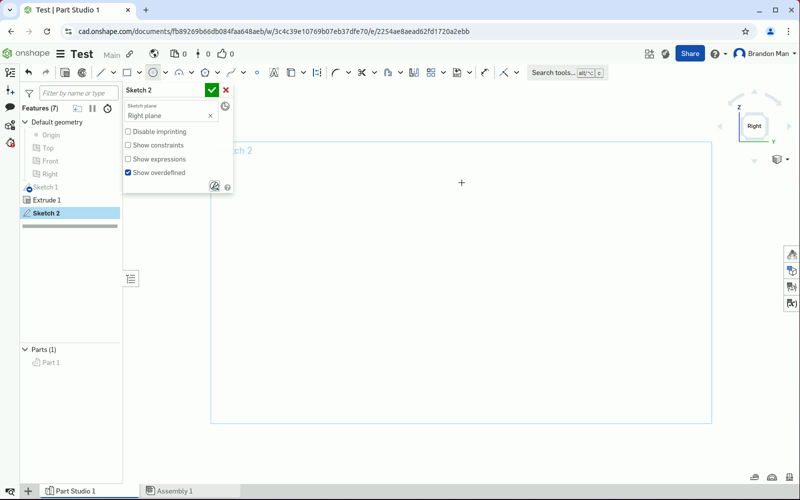
key_up(shift)
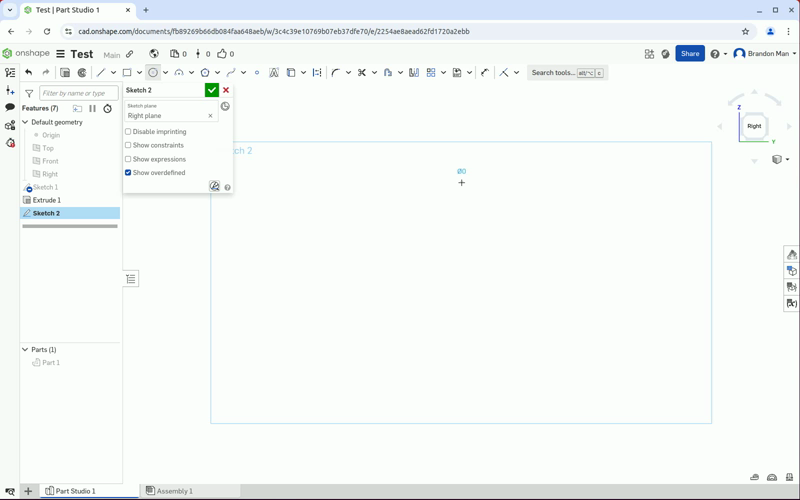
mouse_move(465, 182)
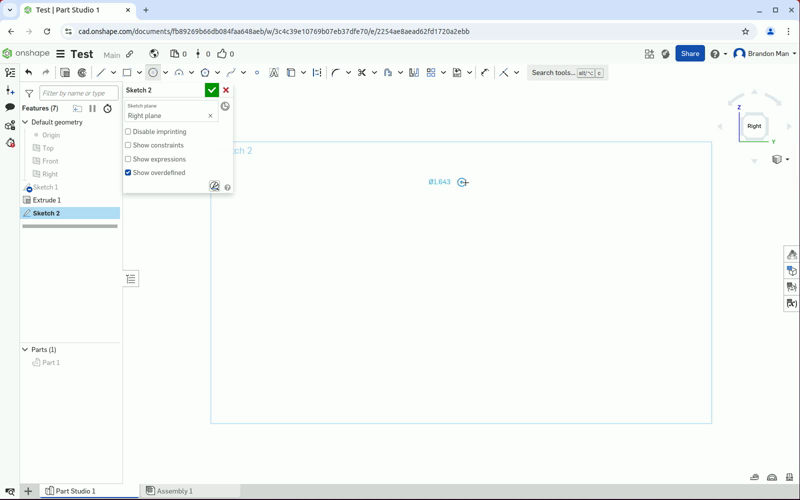
click(465, 182)
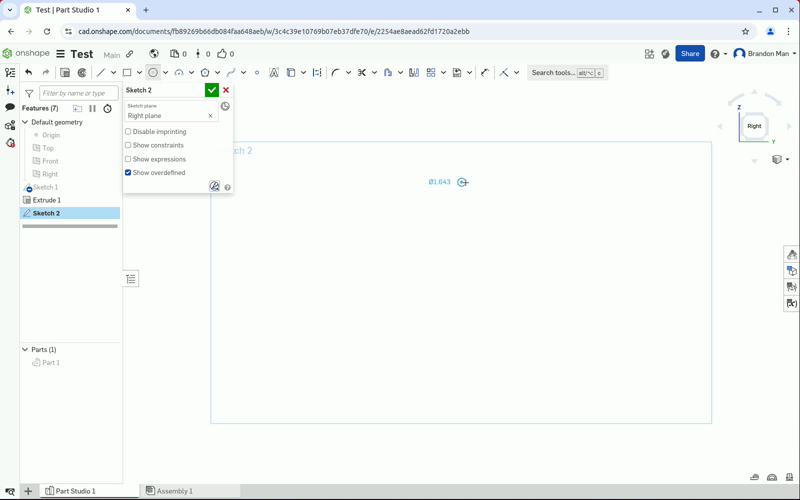
key(esc)
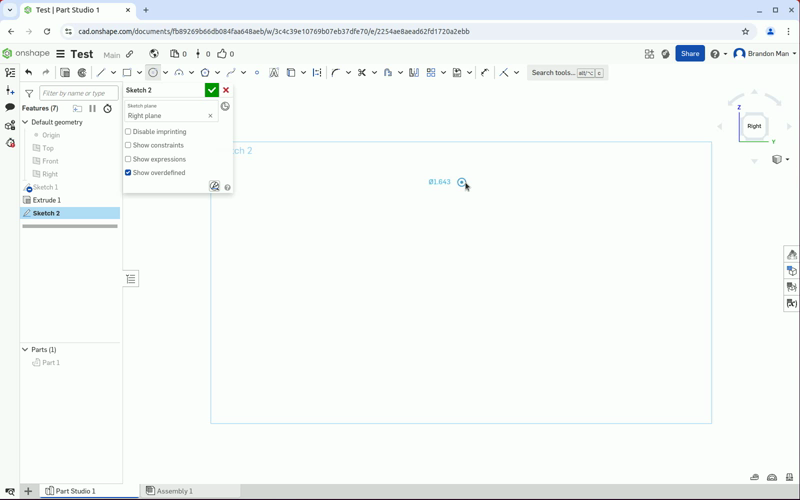
mouse_move(461, 179)
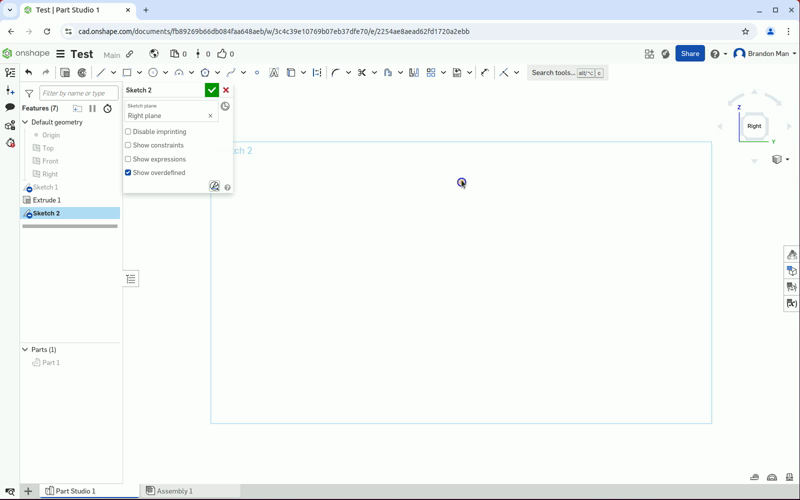
scroll(6)
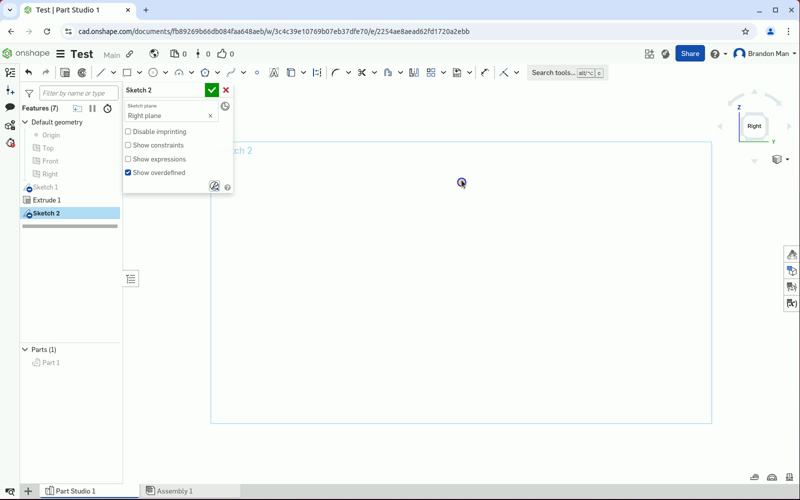
scroll(6)
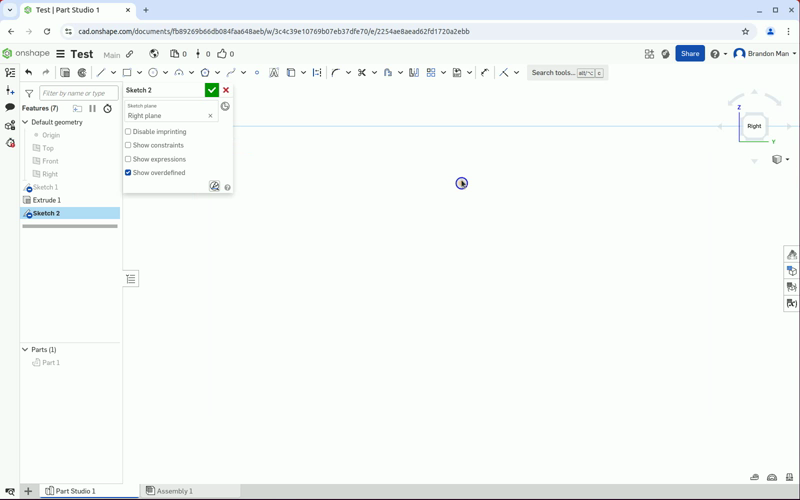
scroll(6)
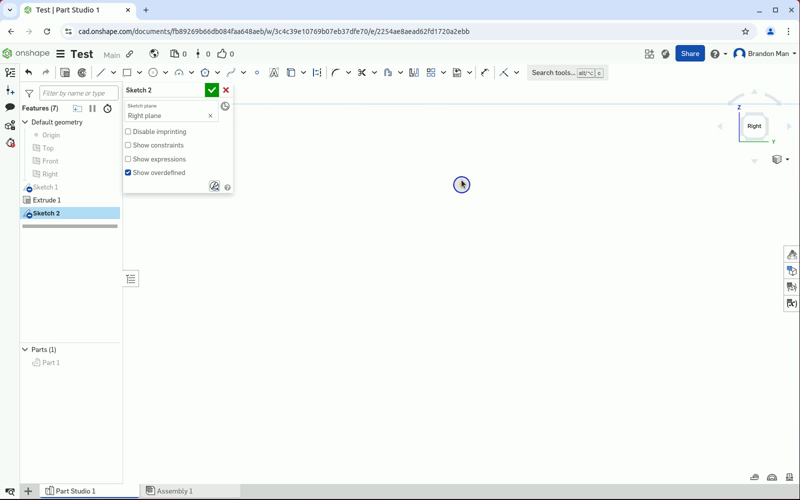
scroll(6)
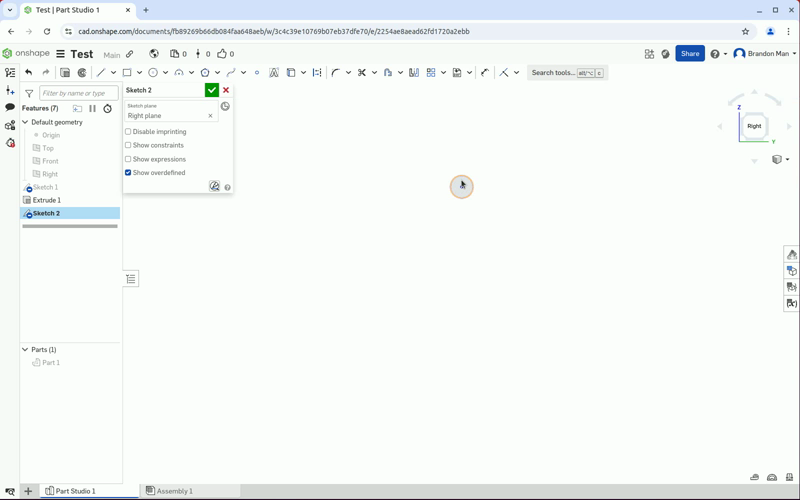
scroll(6)
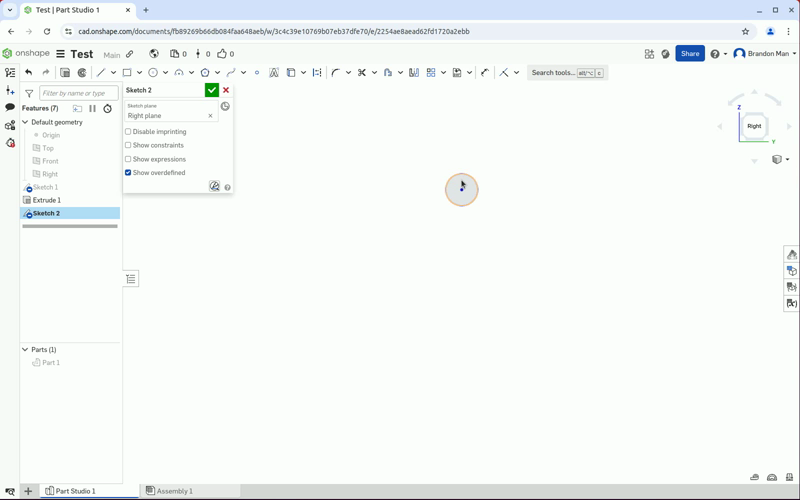
scroll(6)
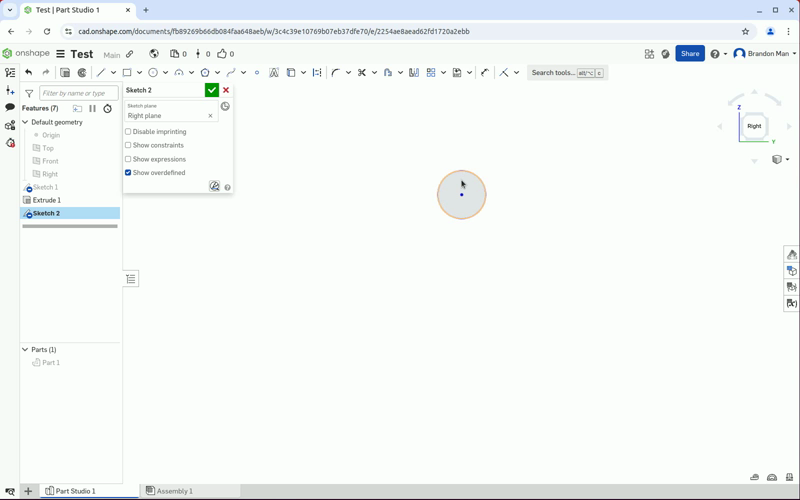
scroll(6)
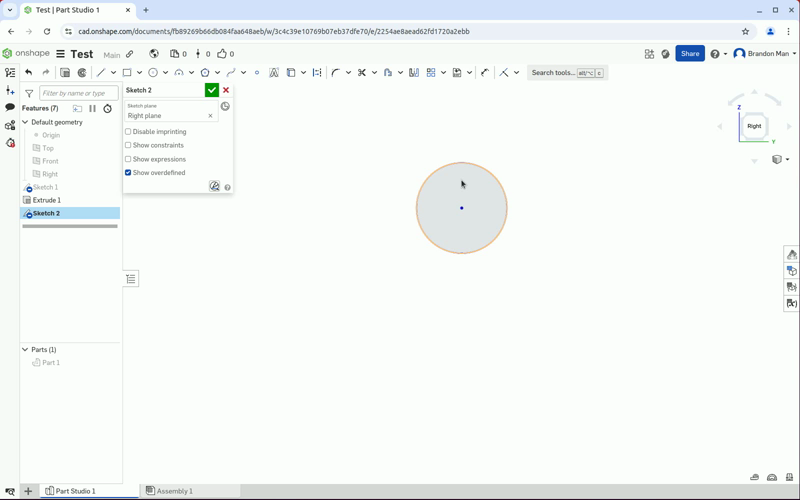
click(461, 179)
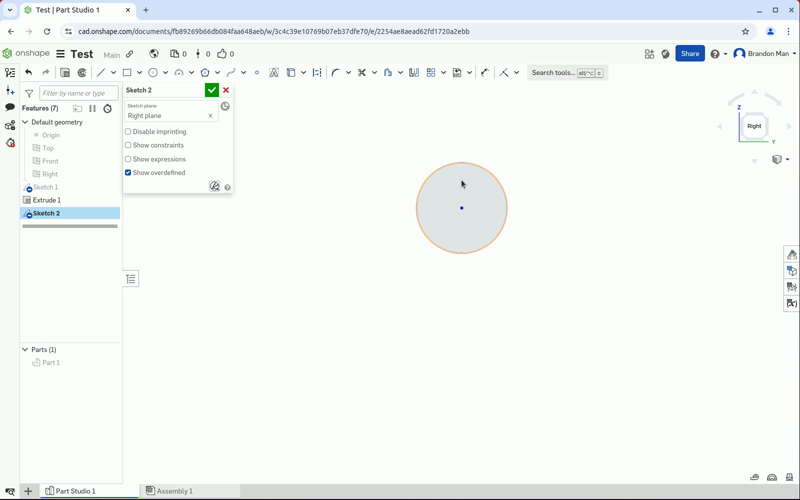
scroll(-6)
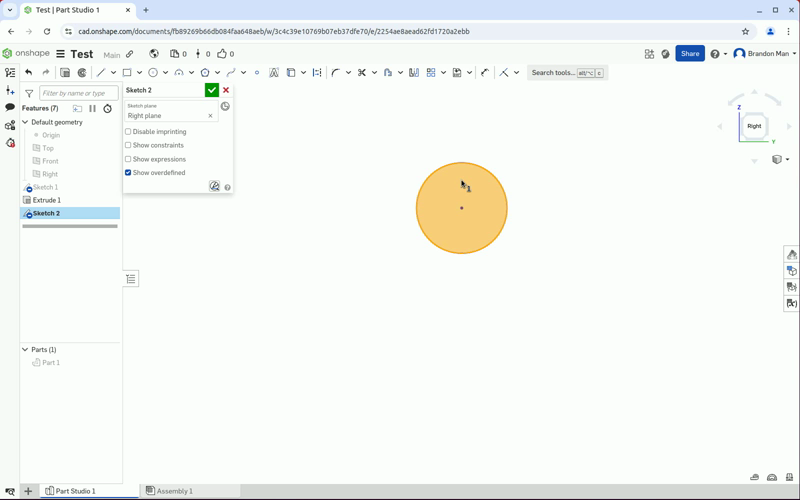
scroll(-6)
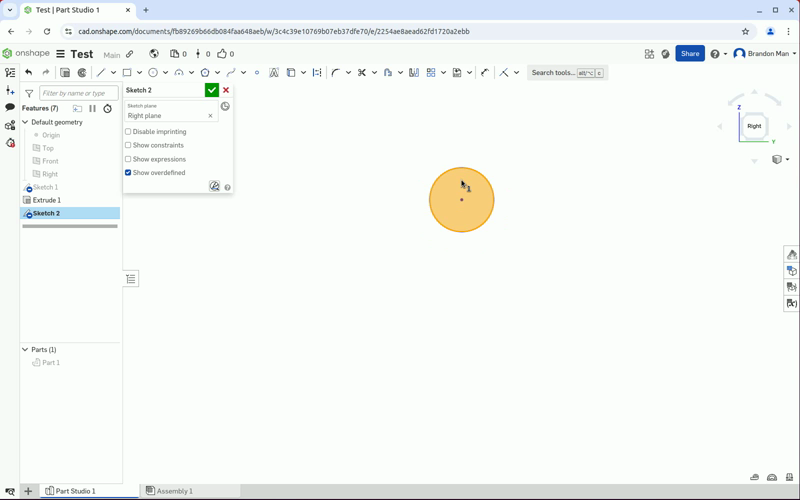
scroll(-6)
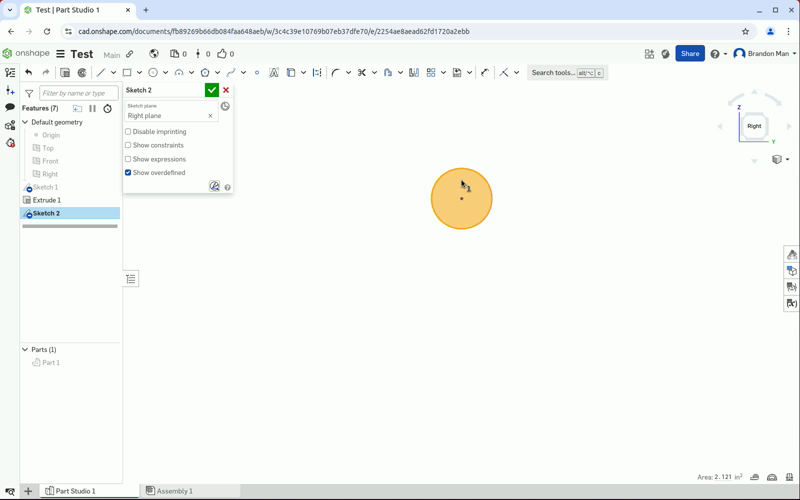
scroll(-6)
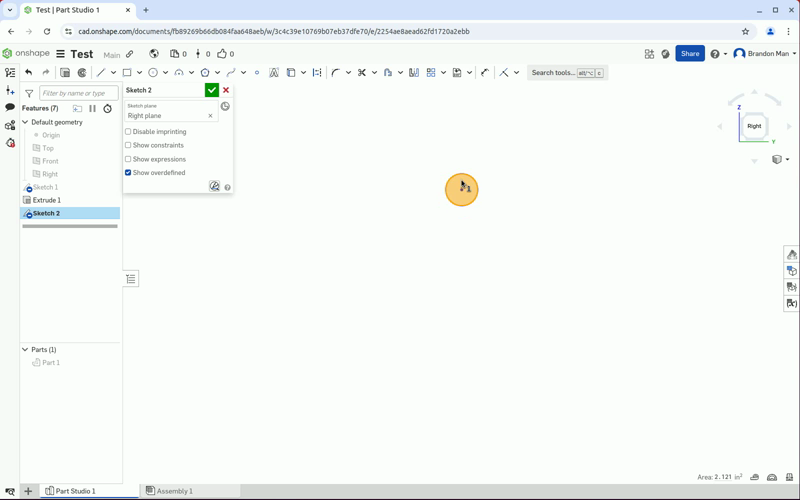
scroll(-6)
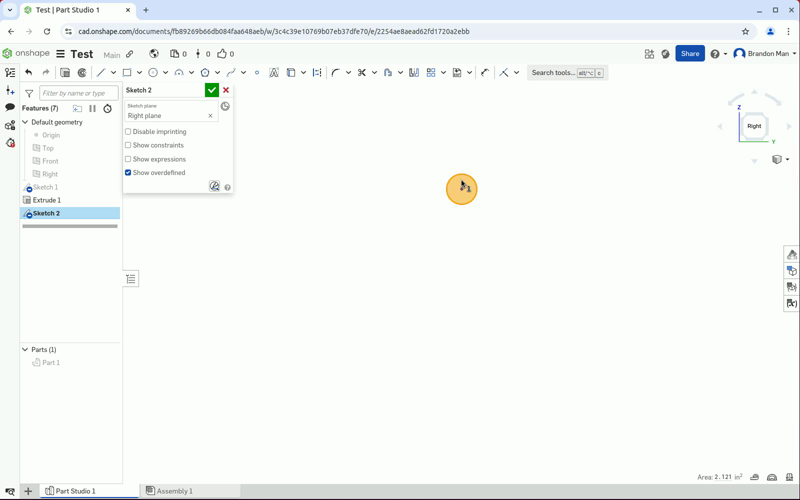
scroll(-6)
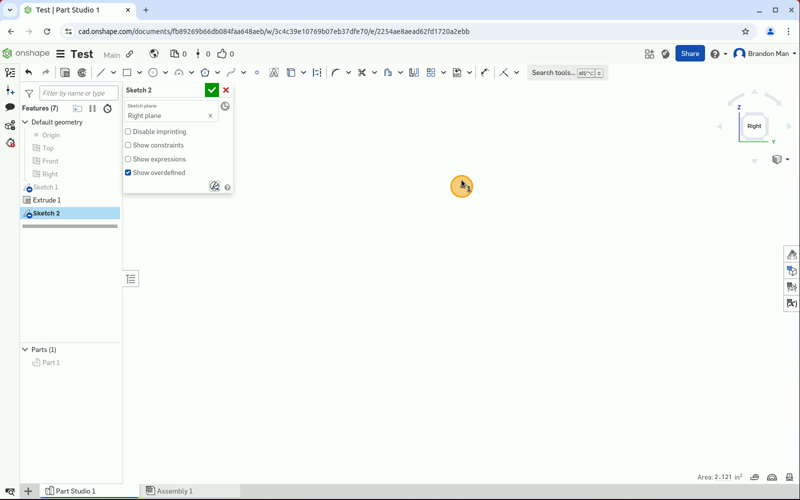
scroll(-6)
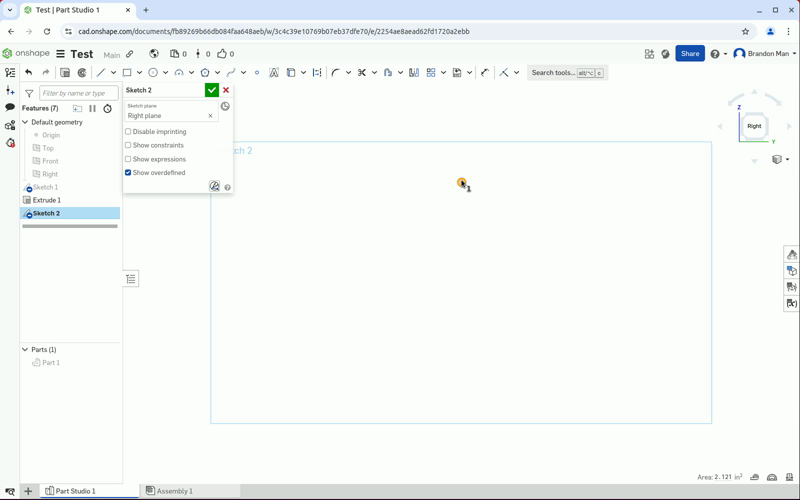
mouse_move(73, 352)
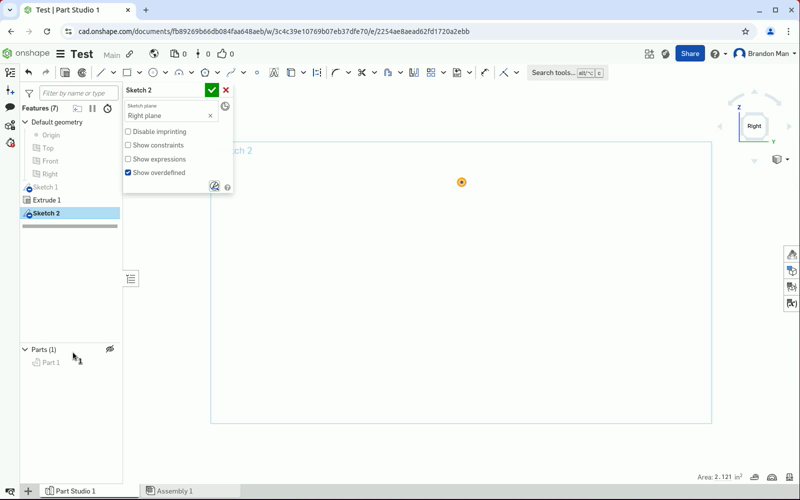
key(shift+y)
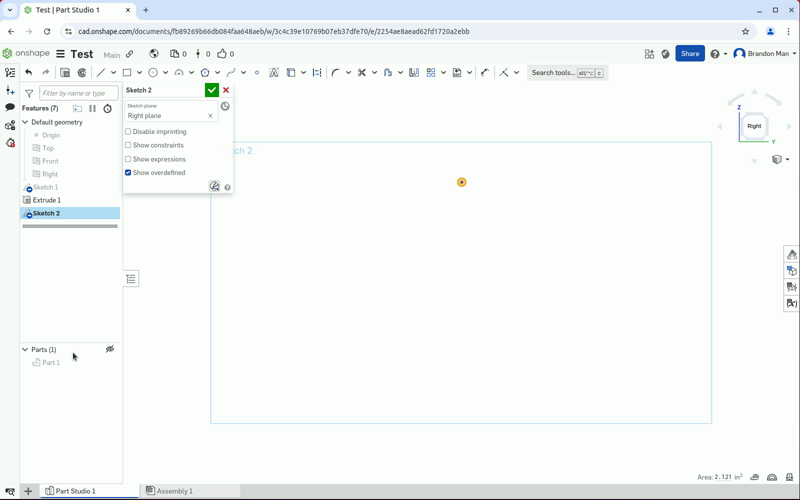
key(shift+e)
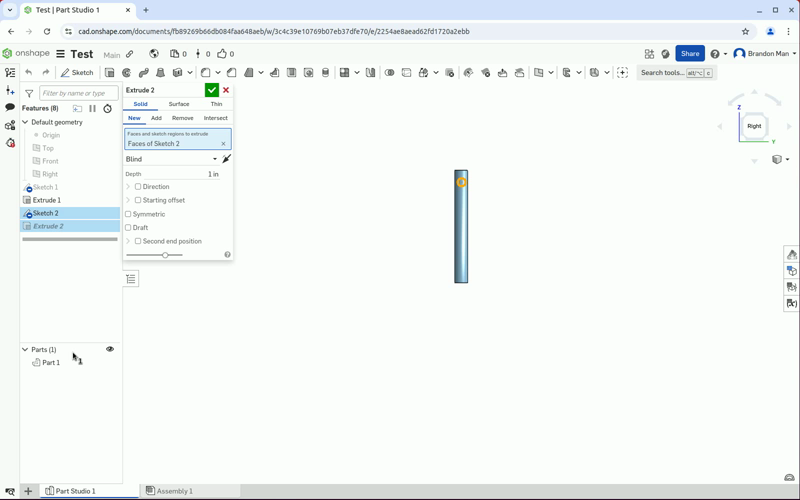
mouse_move(143, 106)
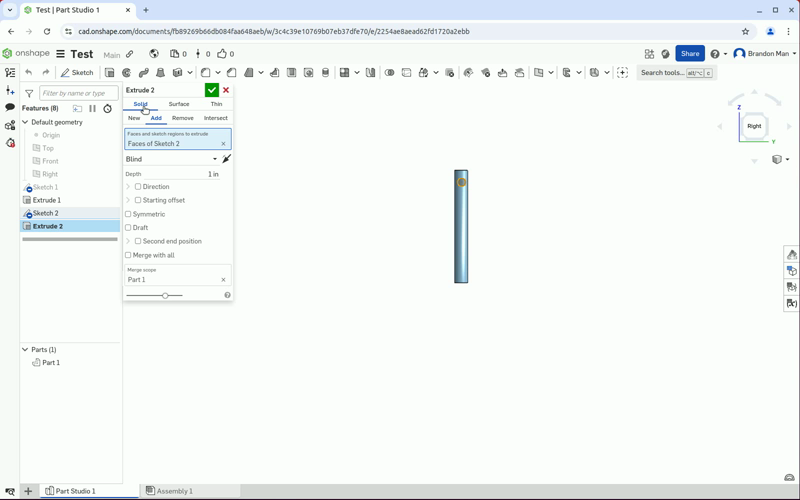
click(143, 106)
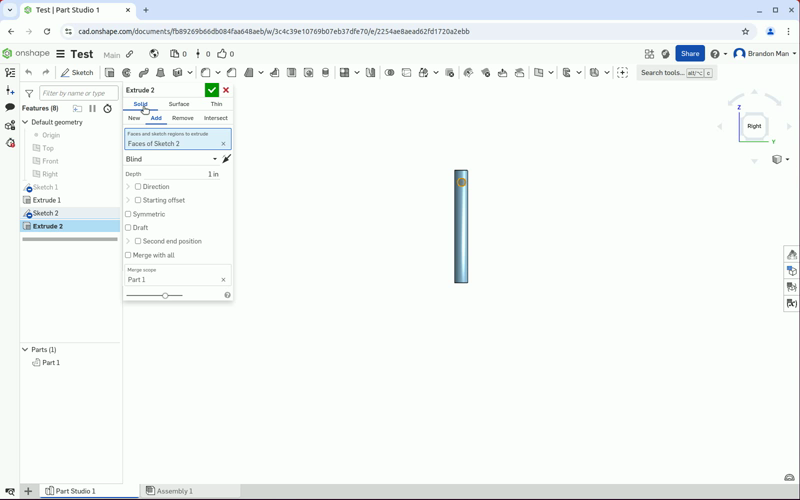
mouse_move(186, 120)
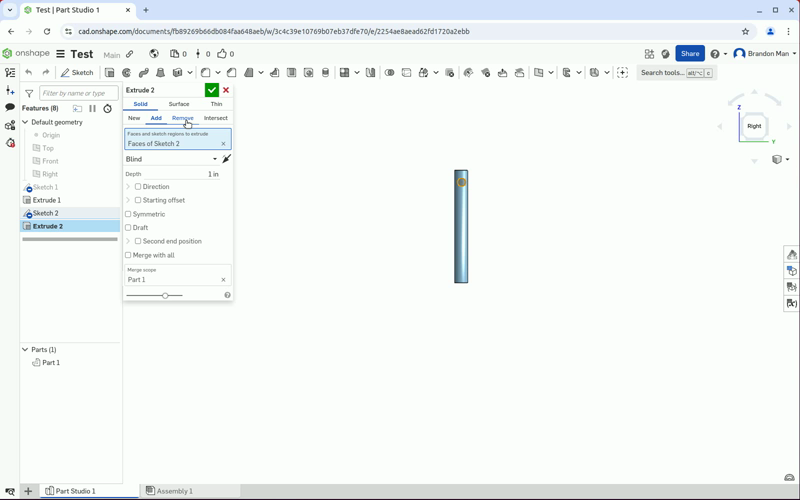
click(186, 120)
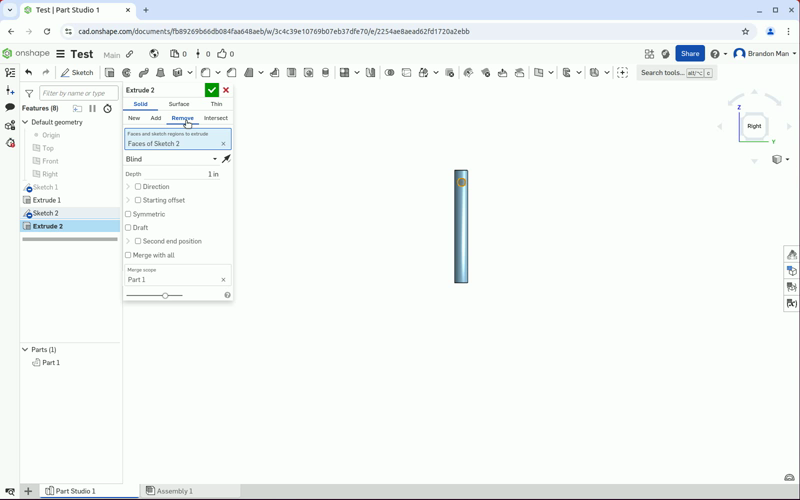
key(tab, 4)
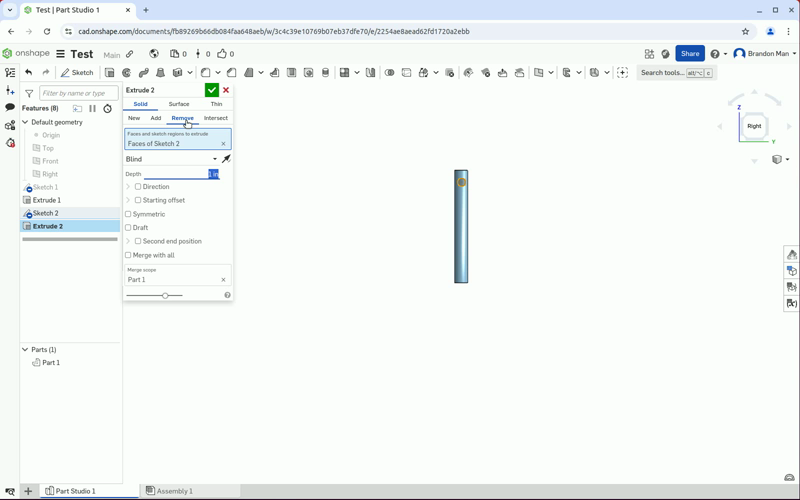
text(4.814)
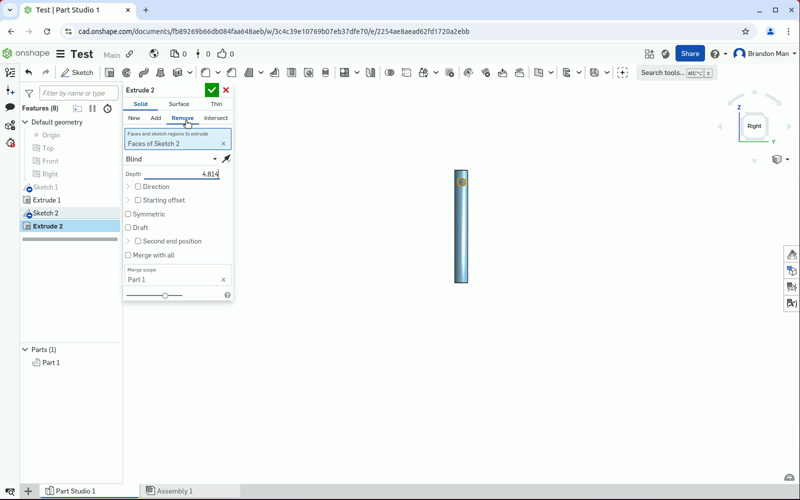
key(tab, 3)
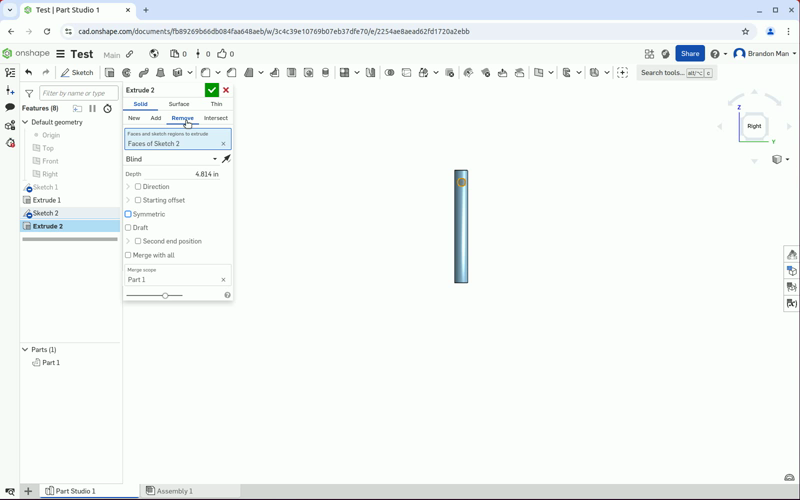
key(space)
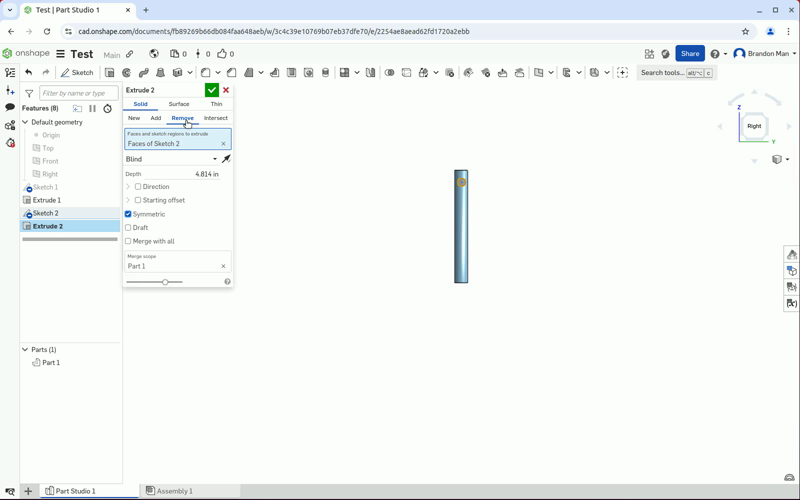
key(tab, 2)
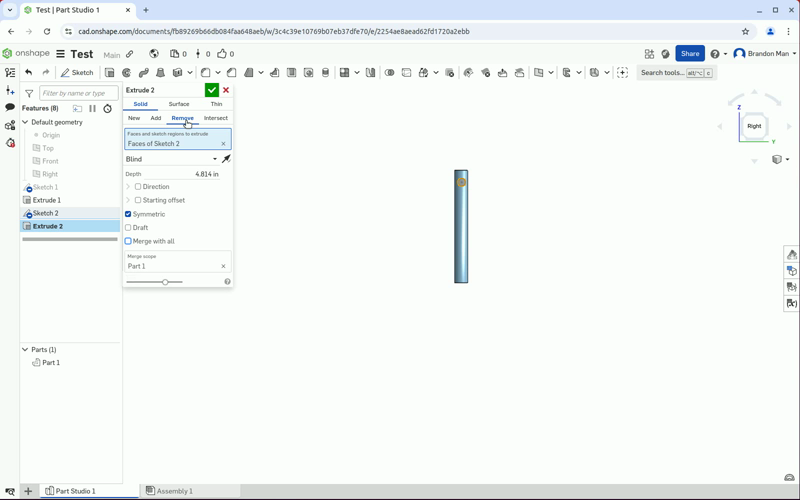
key(space)
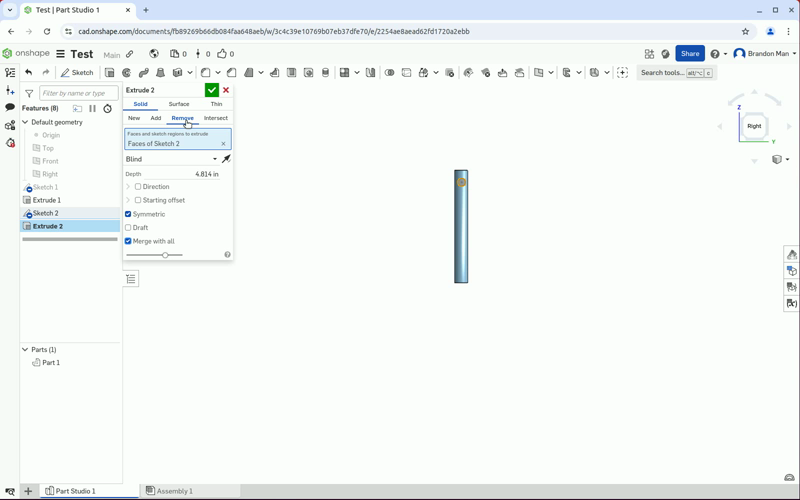
key(enter)
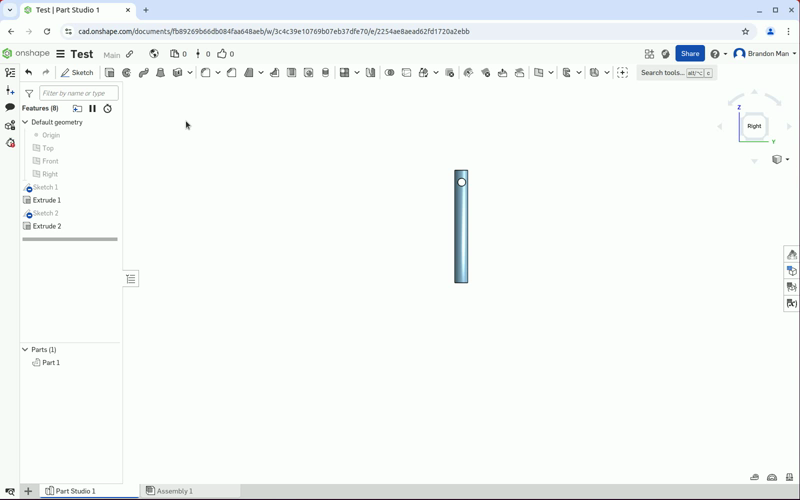
key(shift+h)
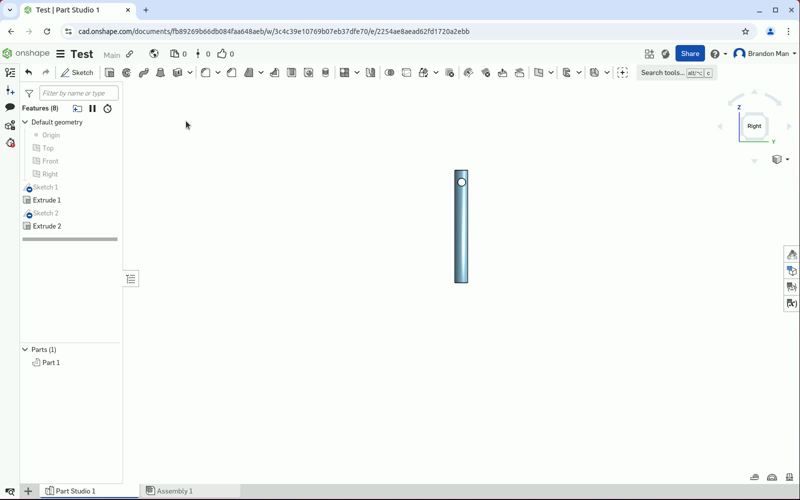
key(shift+h)
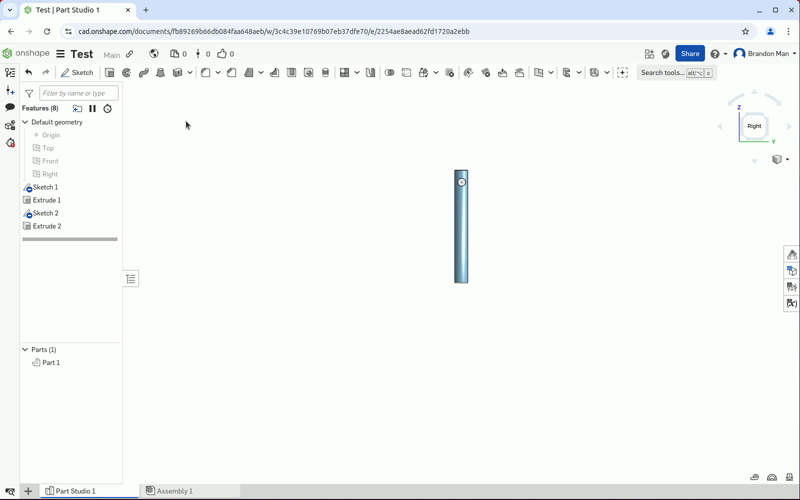
key(shift+7)
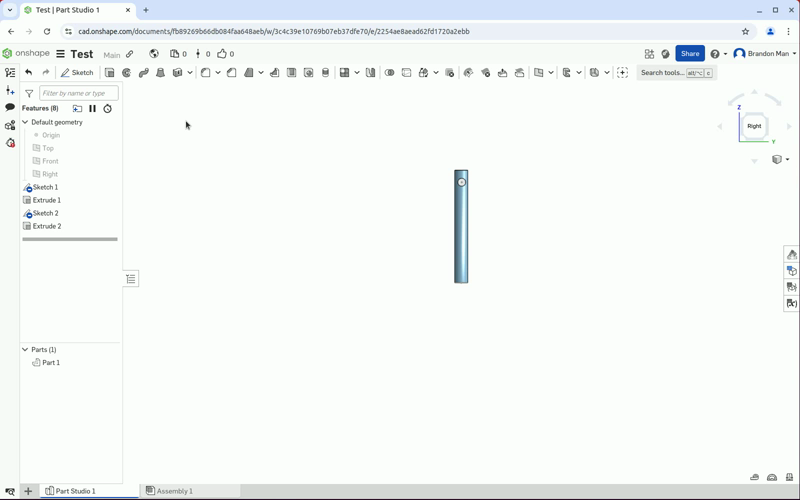
key(right, 2)
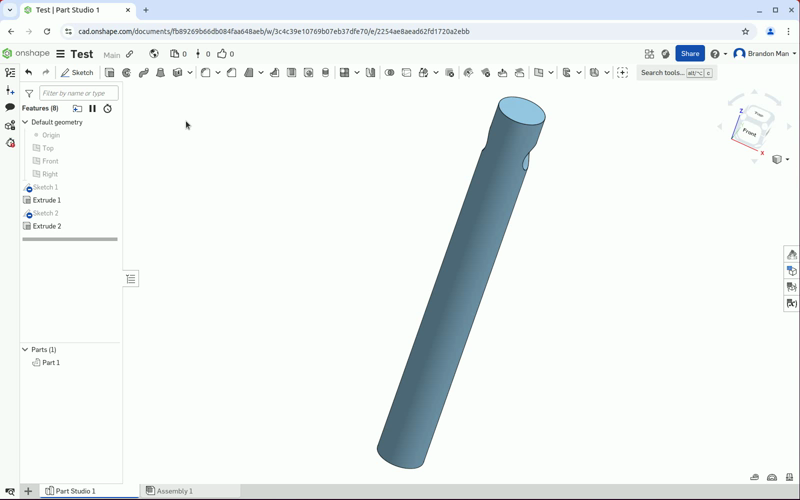
key(down, 2)
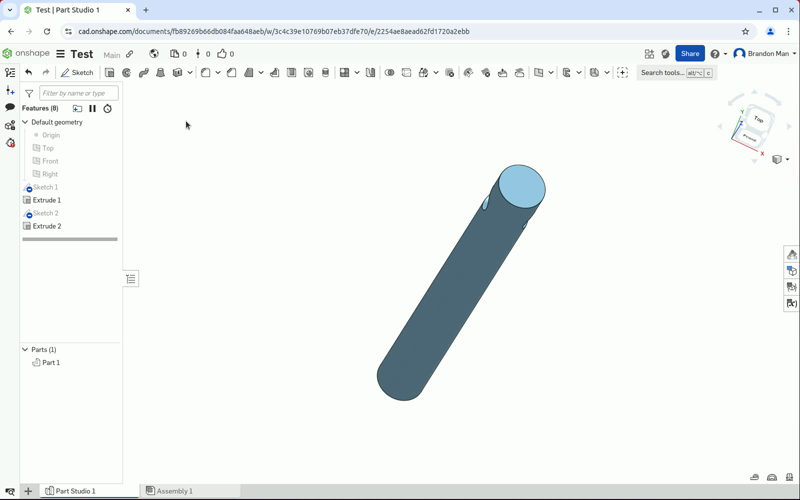
key(up, 2)
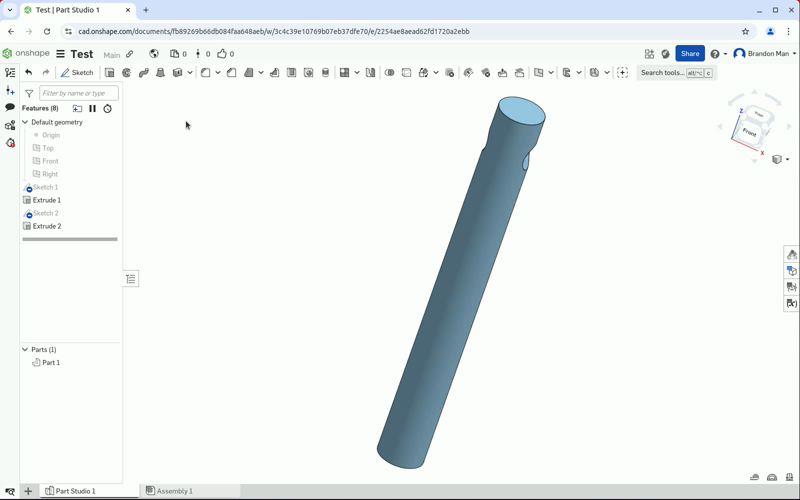
key(left, 2)
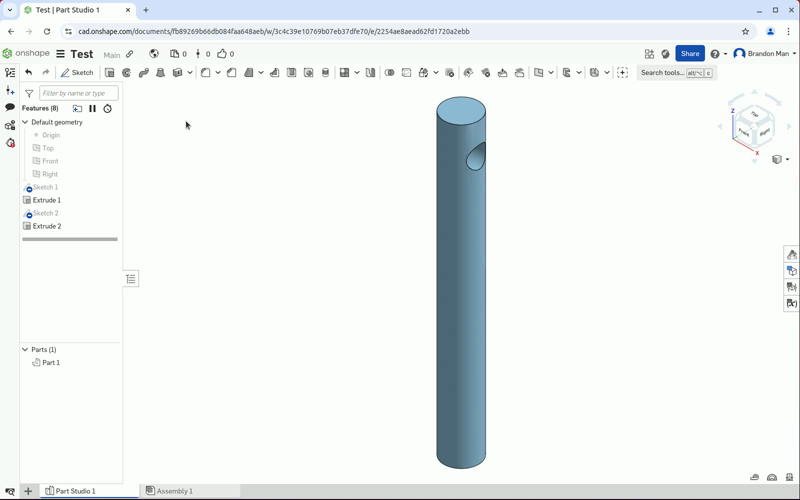
mouse_move(73, 189)
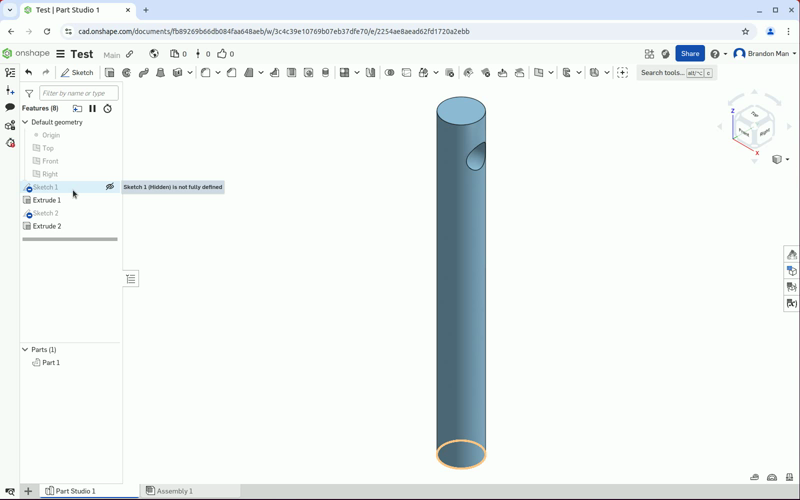
click(73, 189)